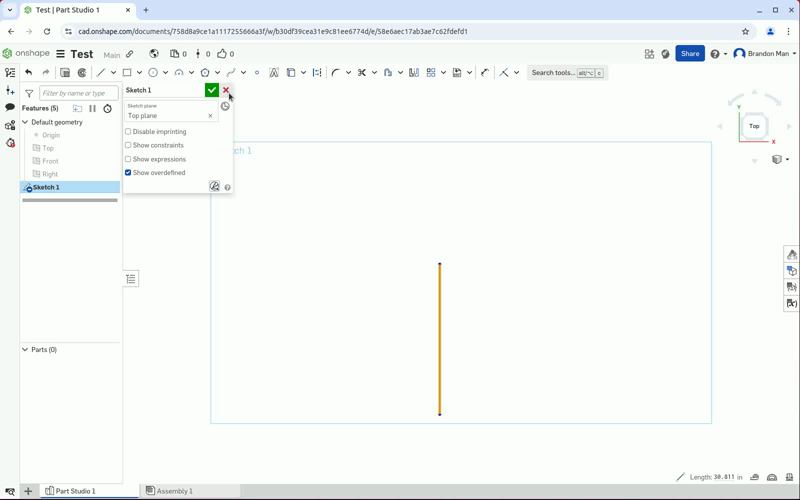
key(shift+h)
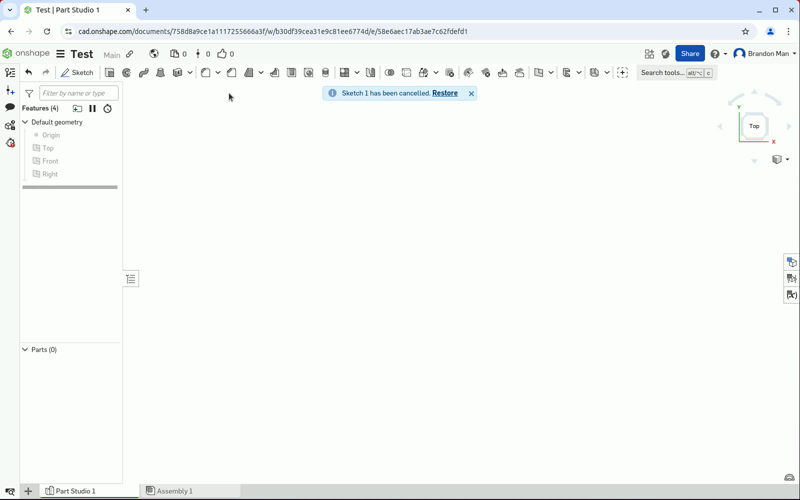
mouse_move(73, 352)
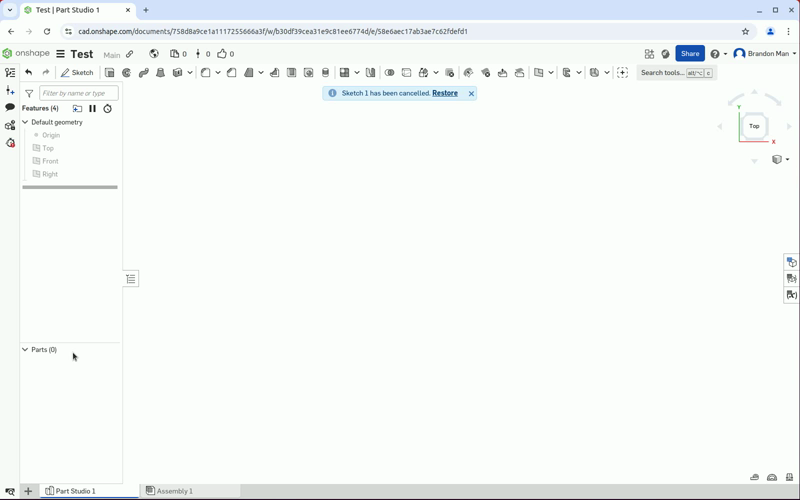
key(y)
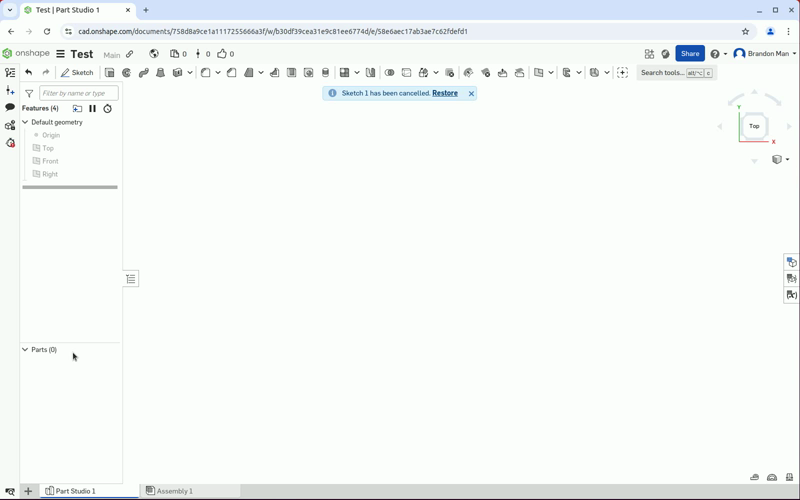
key(shift+p)
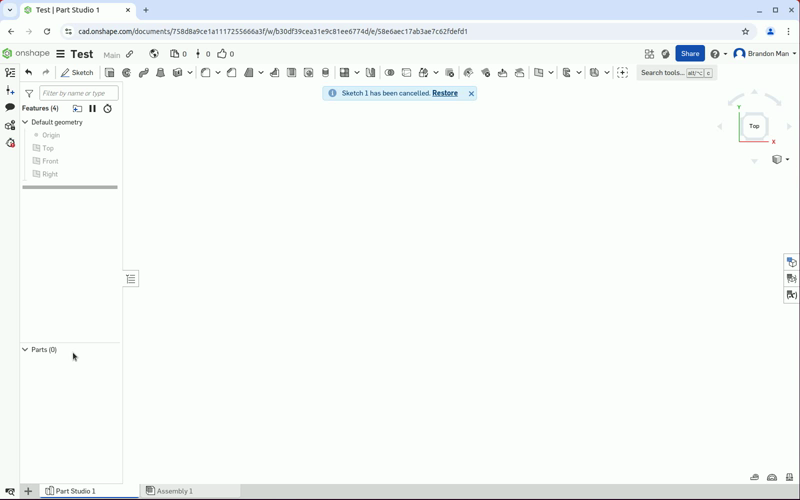
key(space)
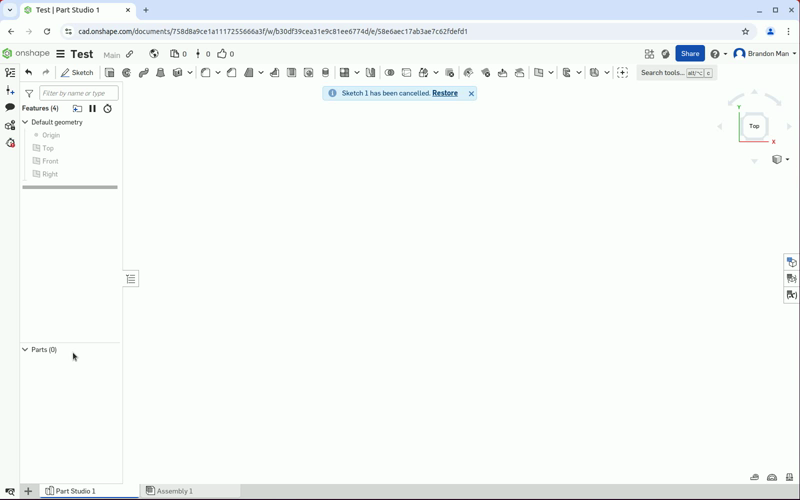
key_down(shift)
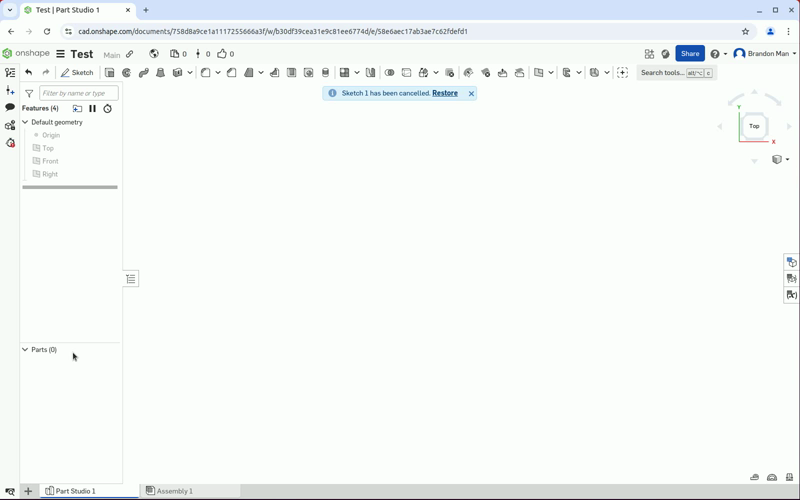
key(up)
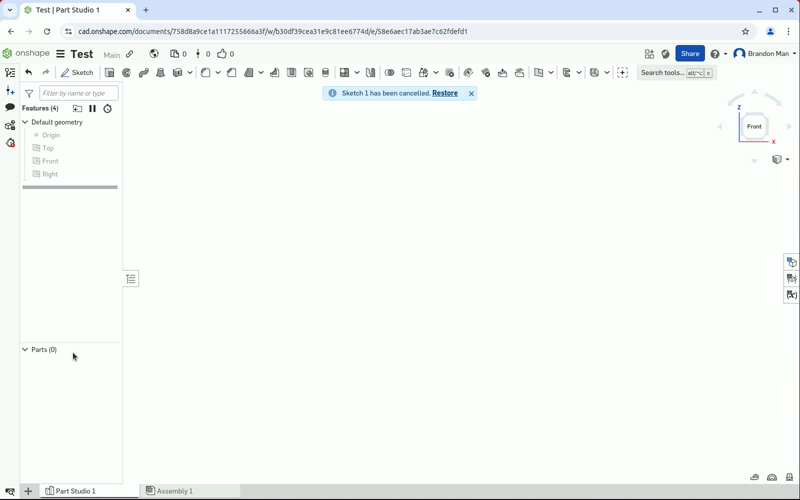
key_up(shift)
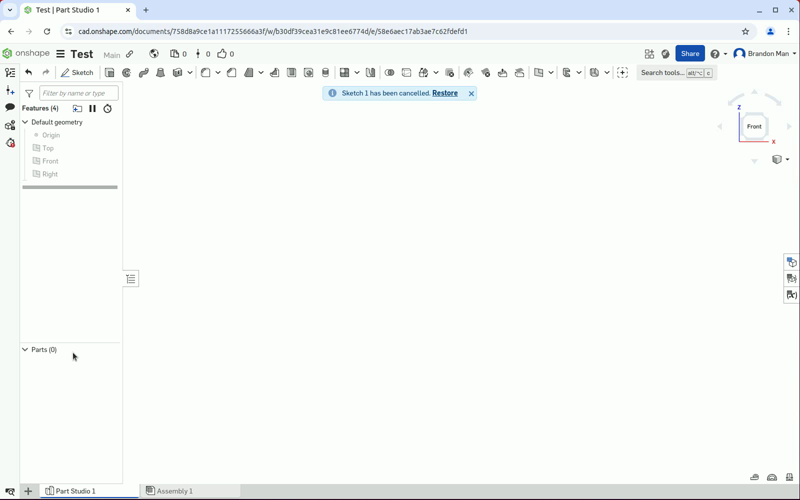
mouse_move(73, 352)
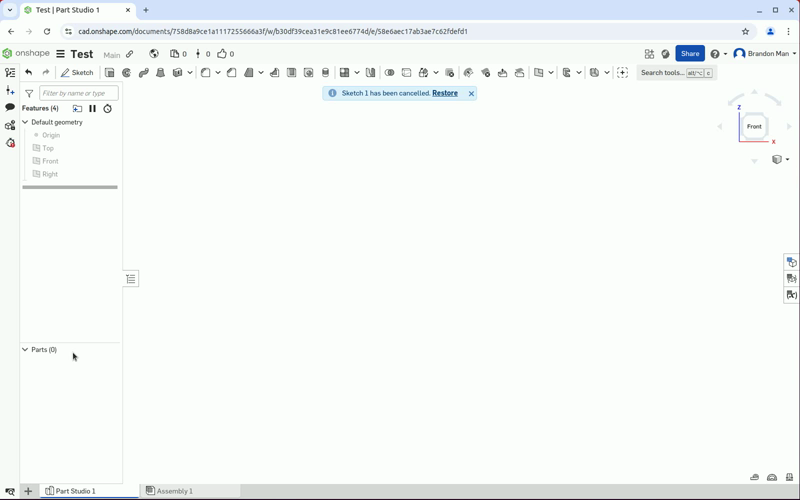
key(shift+y)
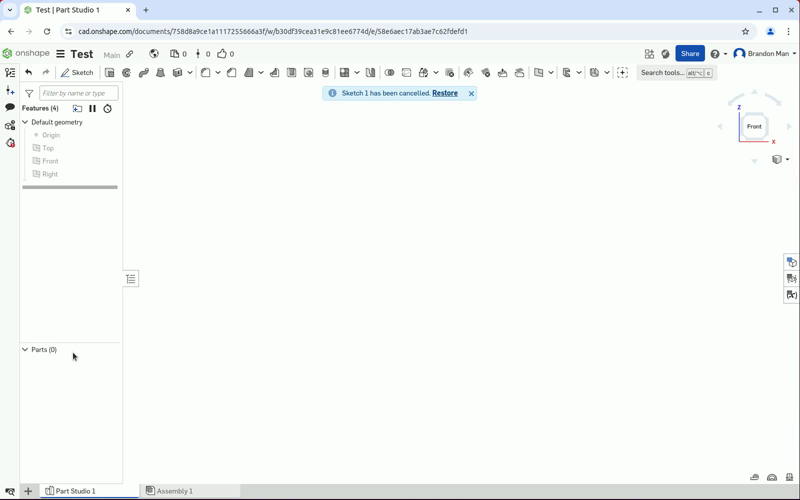
key(shift+s)
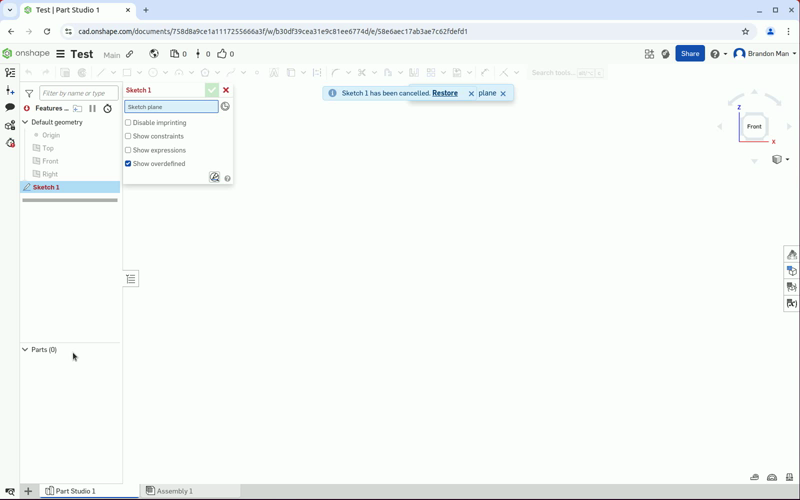
mouse_move(73, 163)
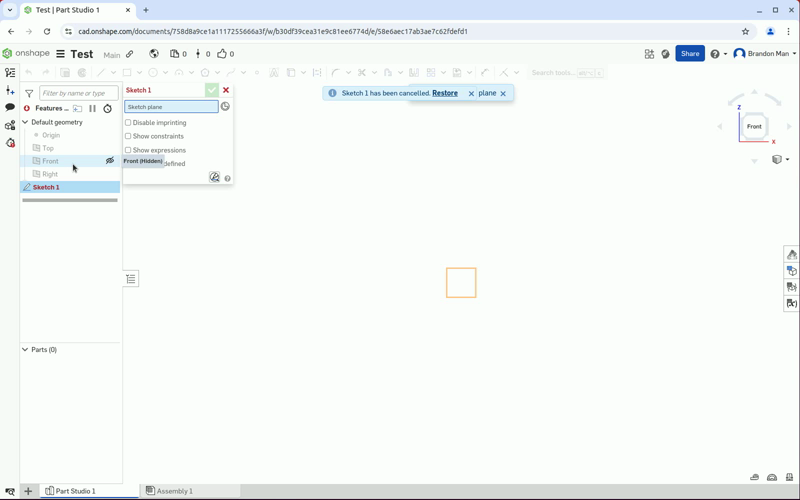
click(73, 163)
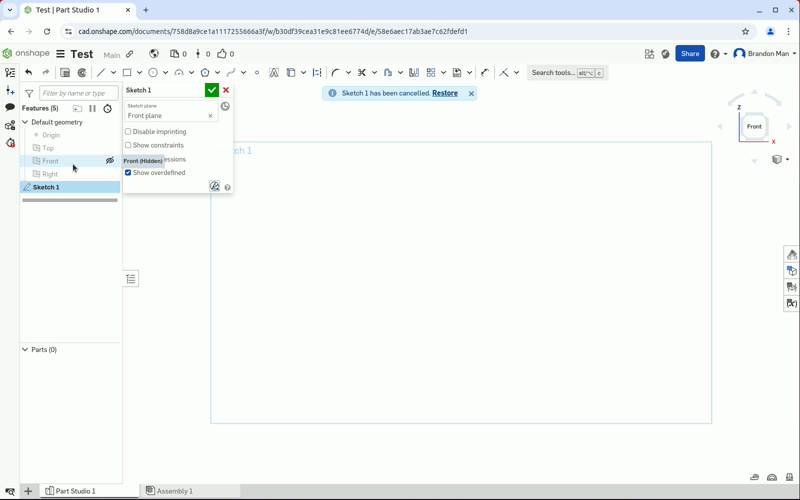
mouse_move(73, 352)
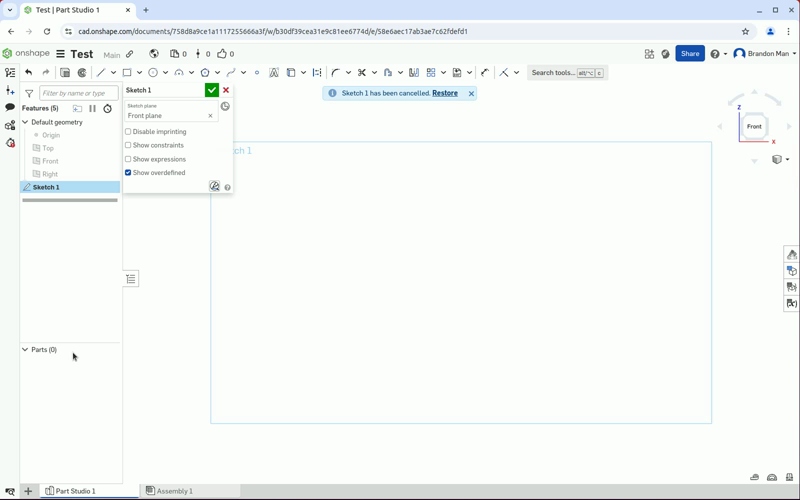
key(y)
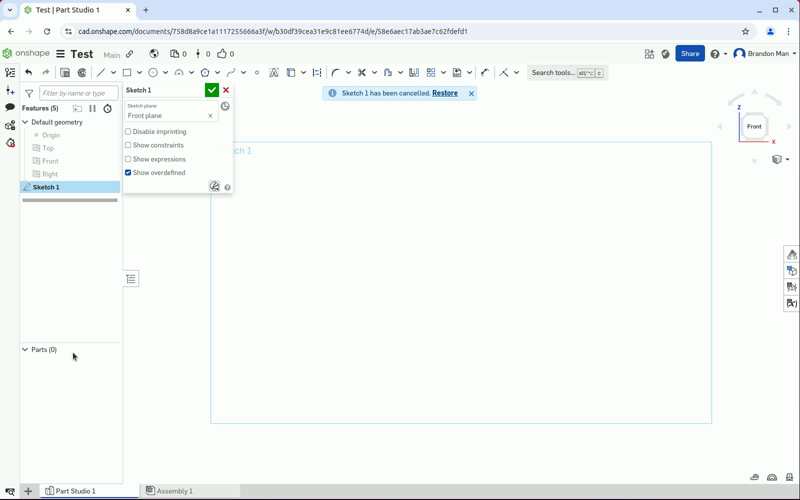
key(l)
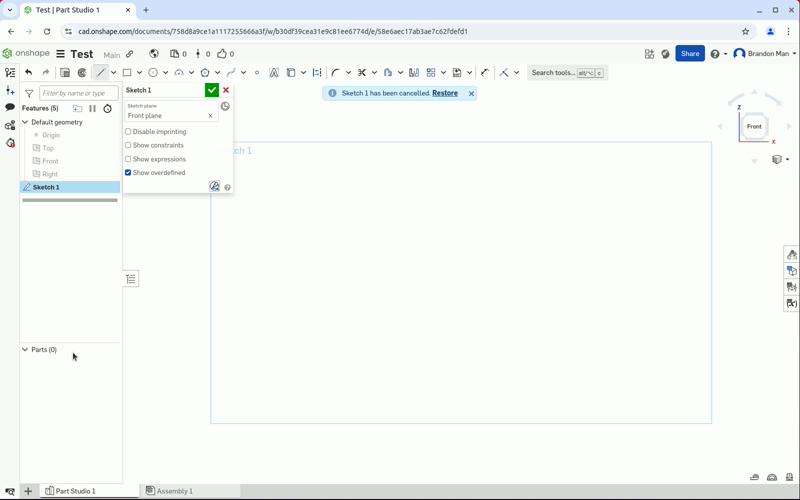
key_down(shift)
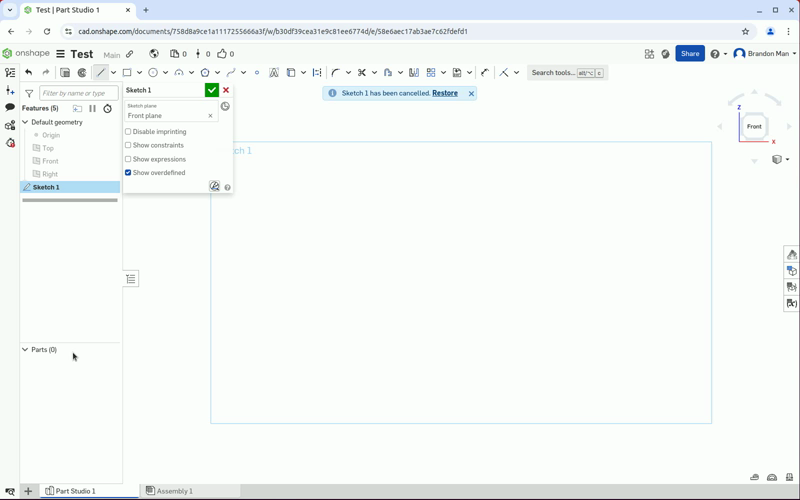
mouse_move(348, 325)
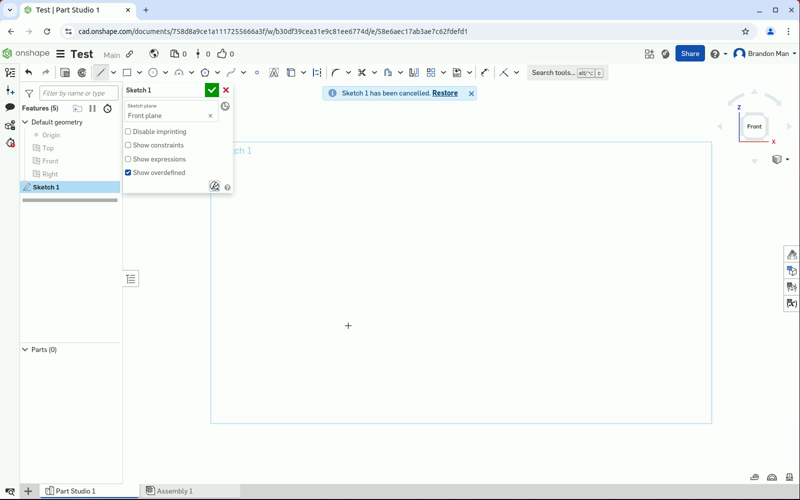
click(348, 325)
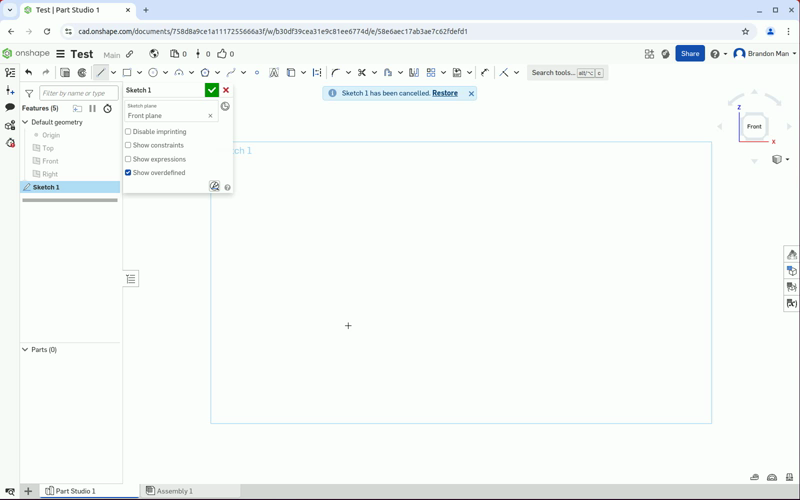
key_up(shift)
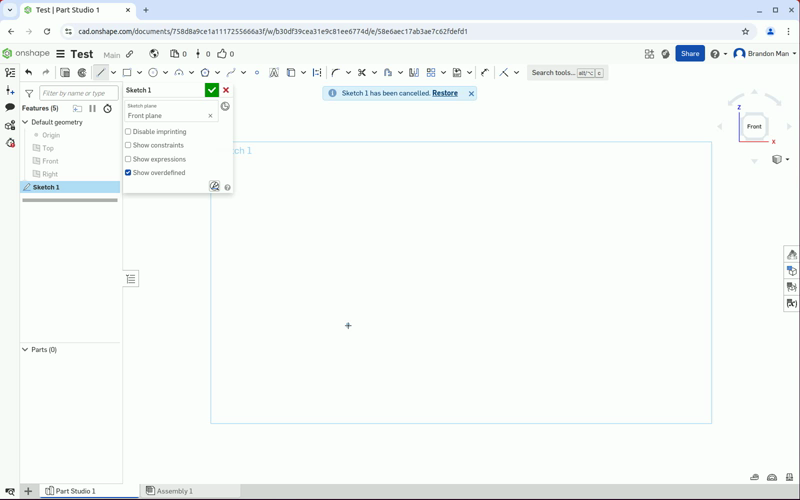
key_down(shift)
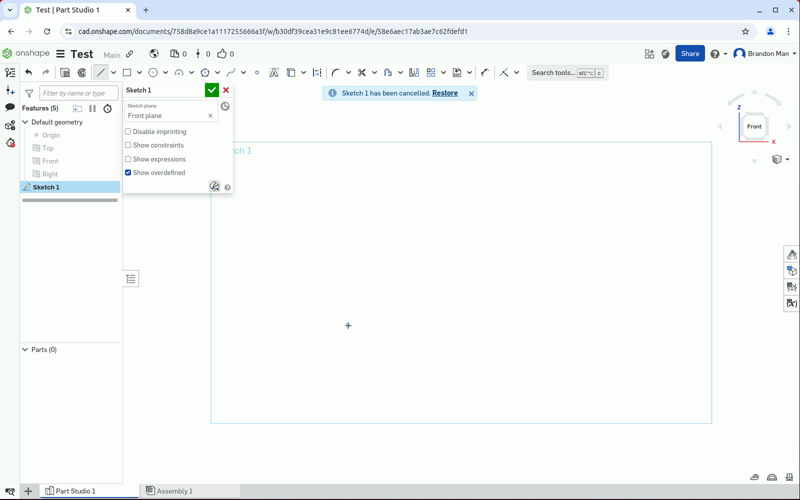
mouse_move(447, 325)
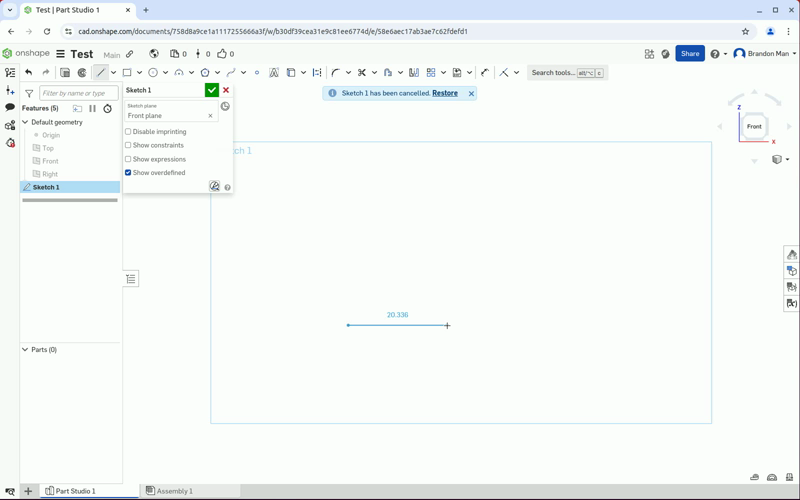
click(447, 325)
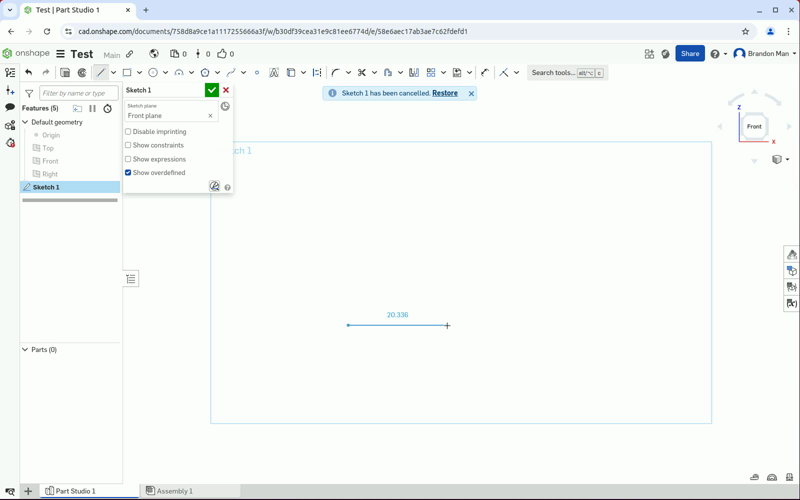
key_up(shift)
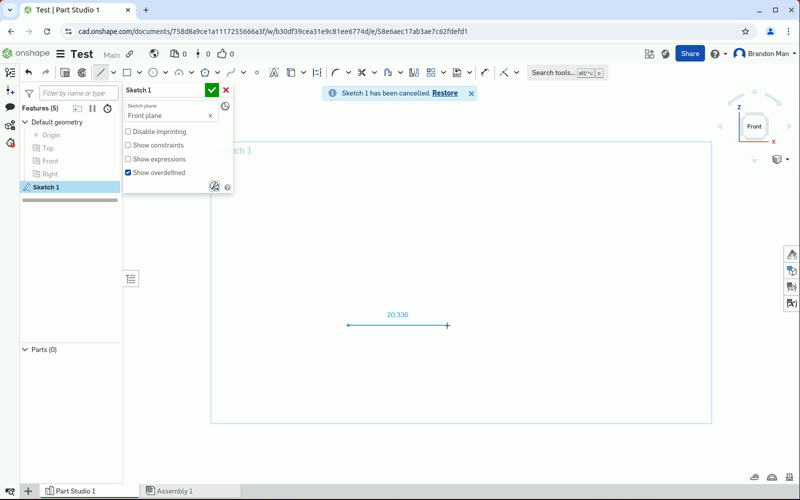
key_down(shift)
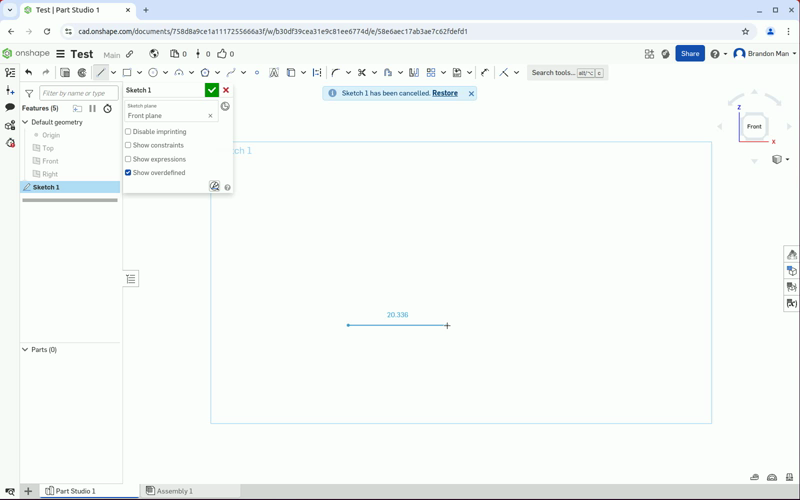
mouse_move(477, 325)
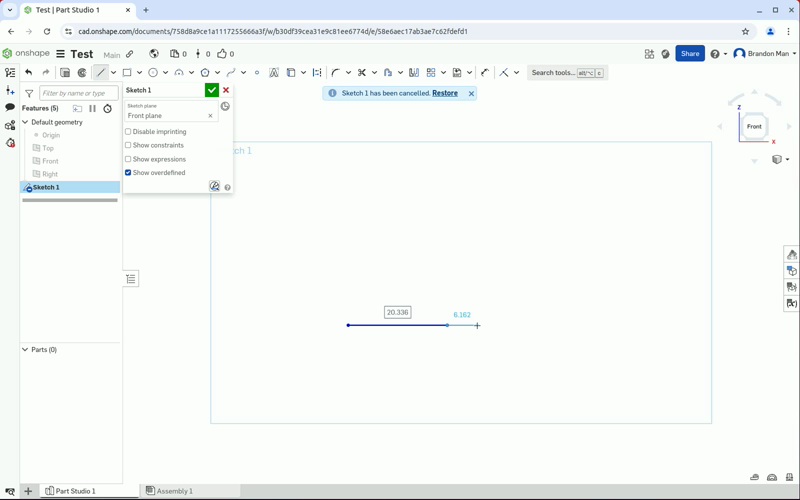
mouse_move(447, 275)
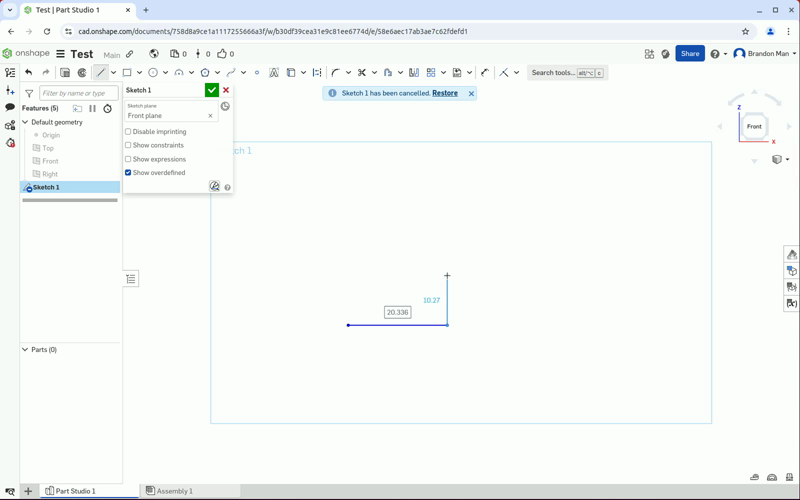
click(447, 275)
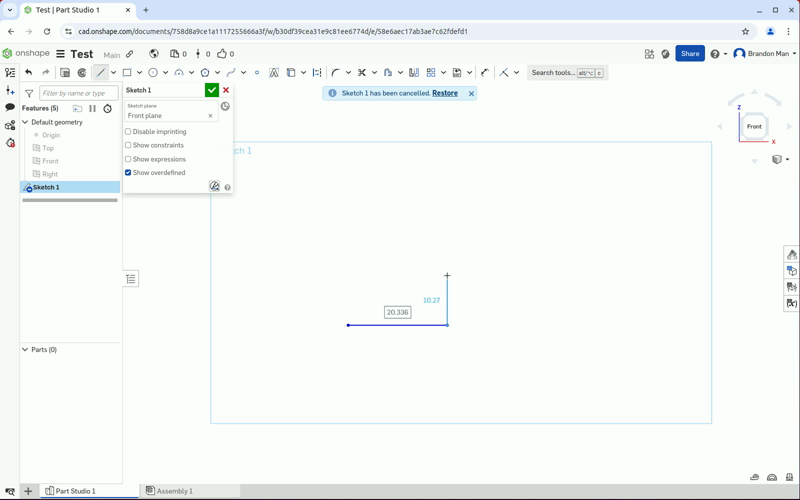
key_up(shift)
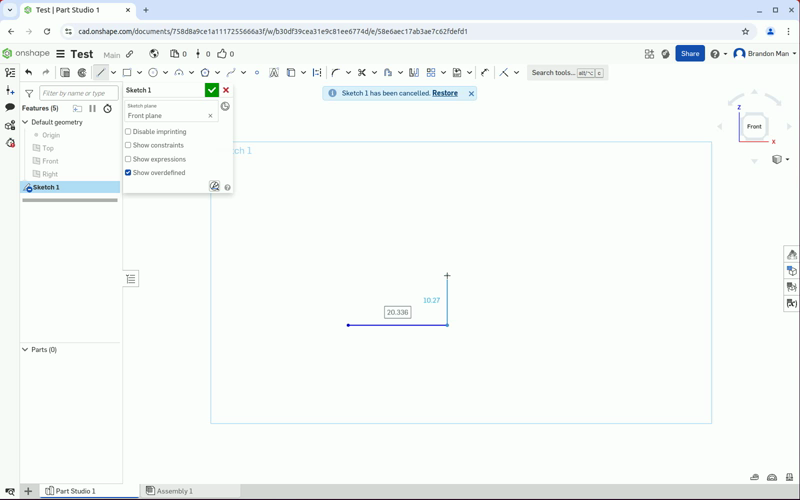
key_down(shift)
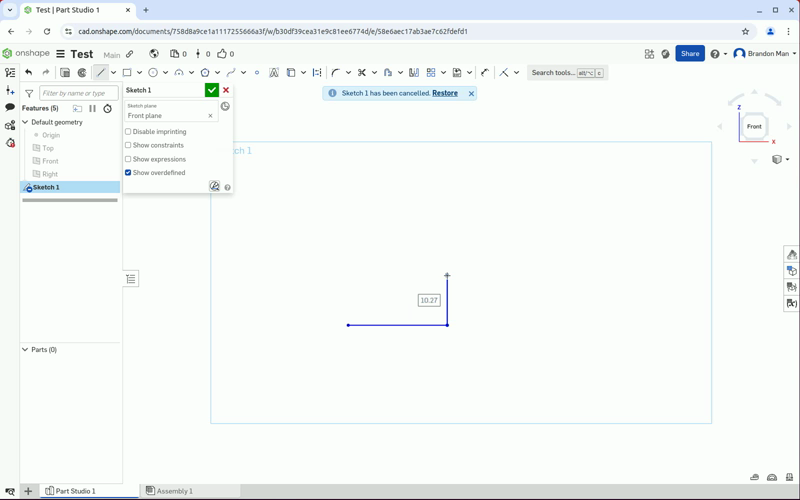
mouse_move(477, 275)
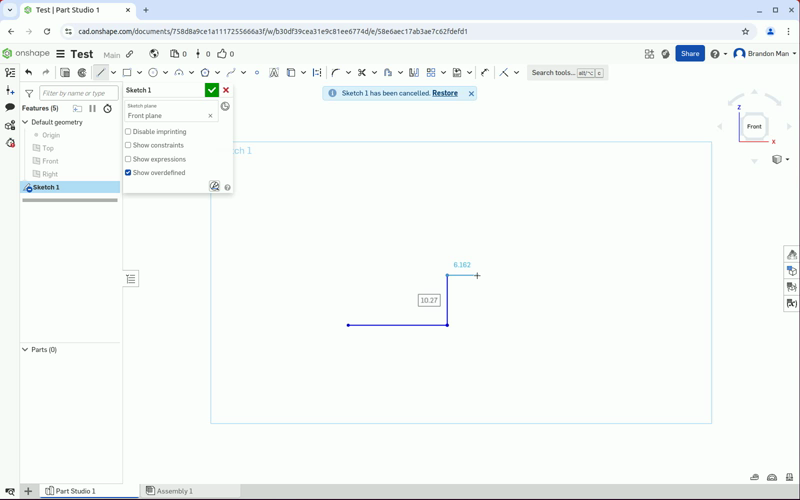
mouse_move(398, 275)
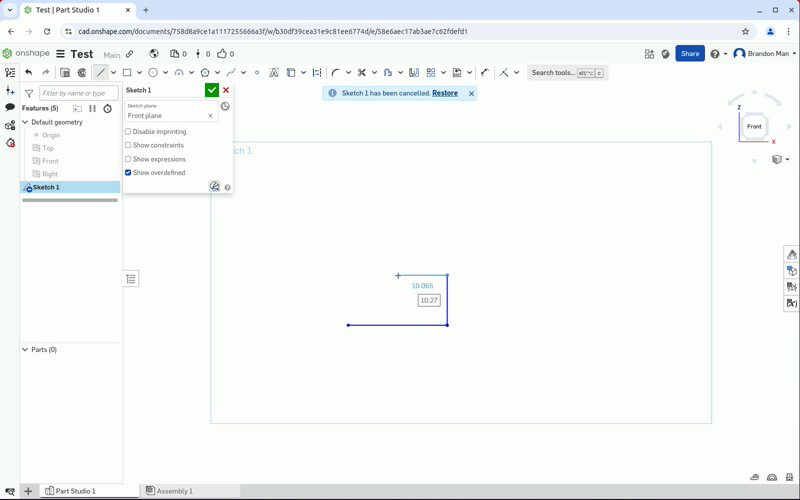
click(398, 275)
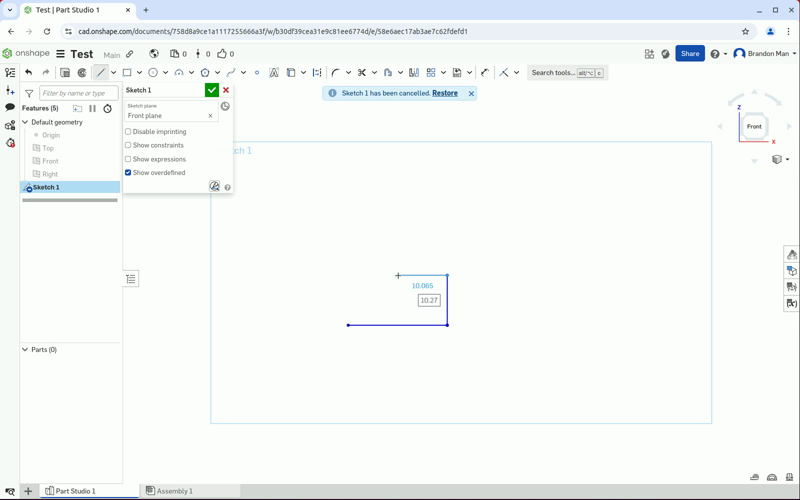
key_up(shift)
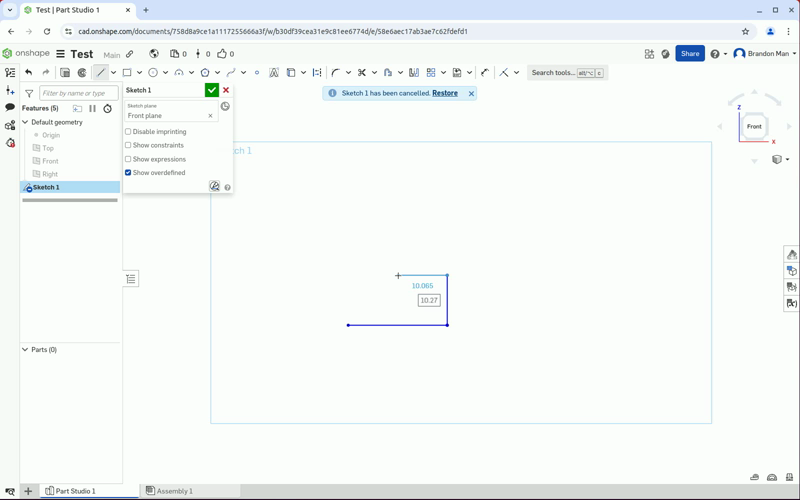
key_down(shift)
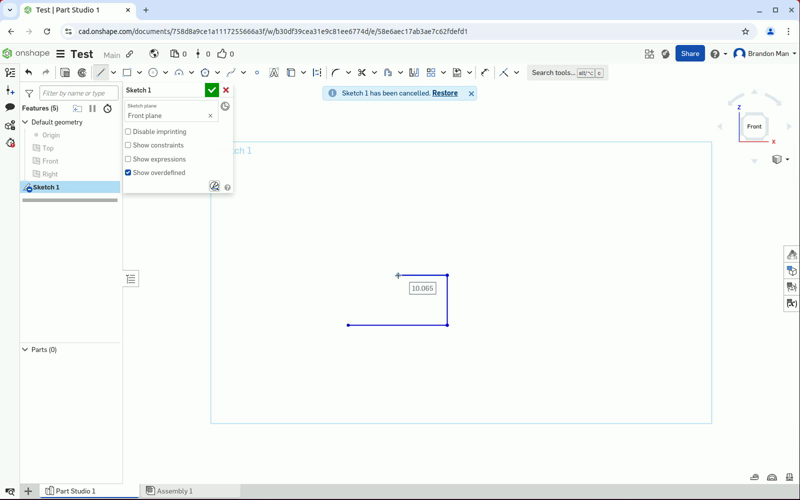
mouse_move(428, 275)
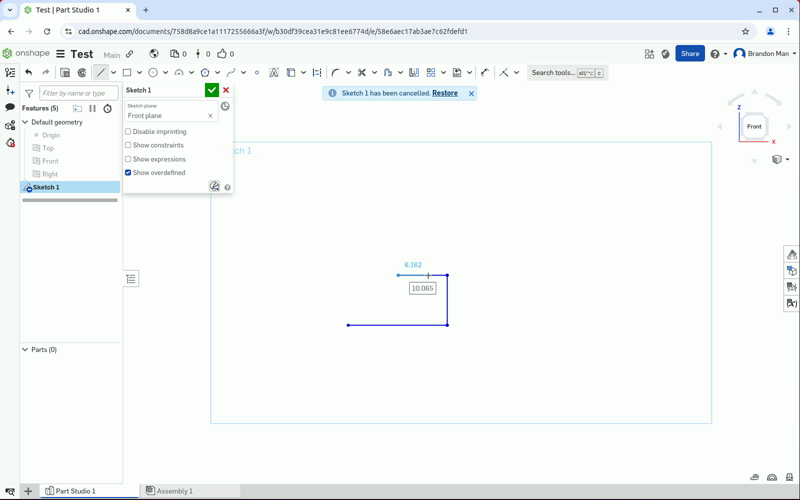
mouse_move(398, 226)
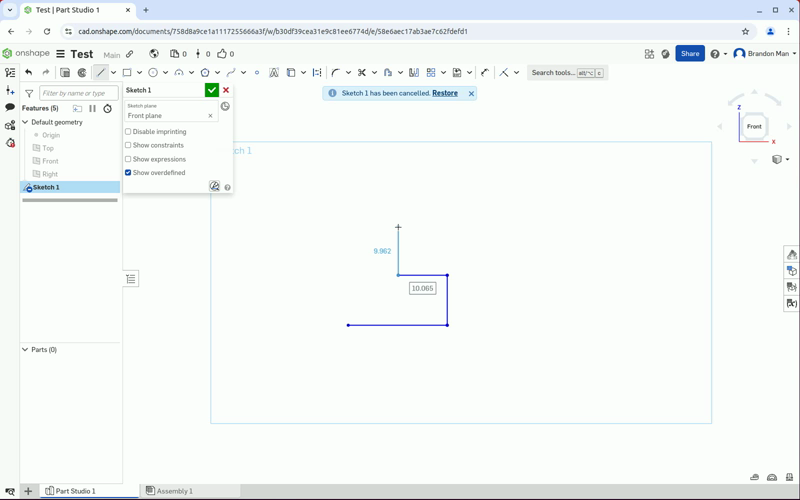
click(398, 226)
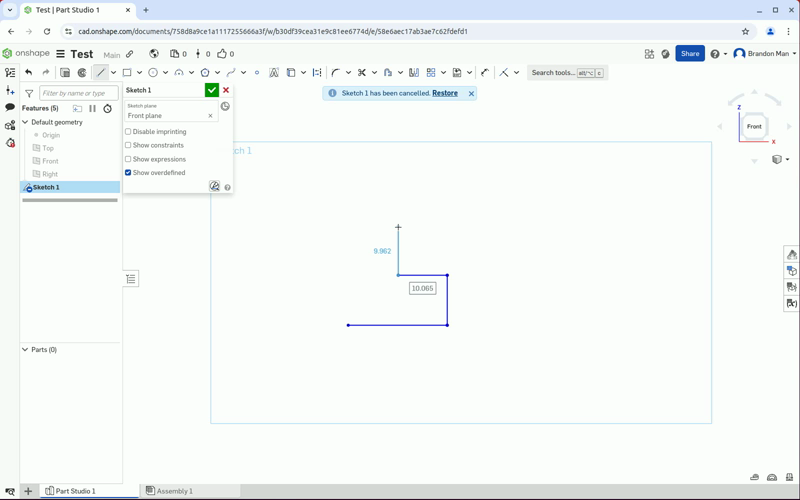
key_up(shift)
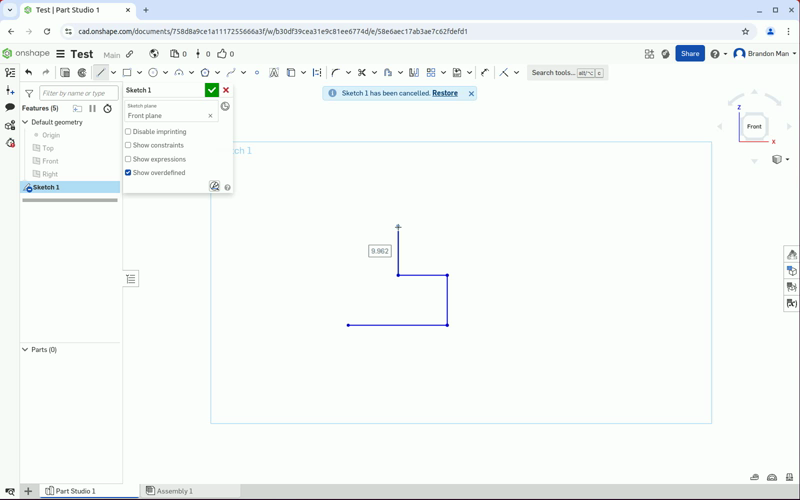
key_down(shift)
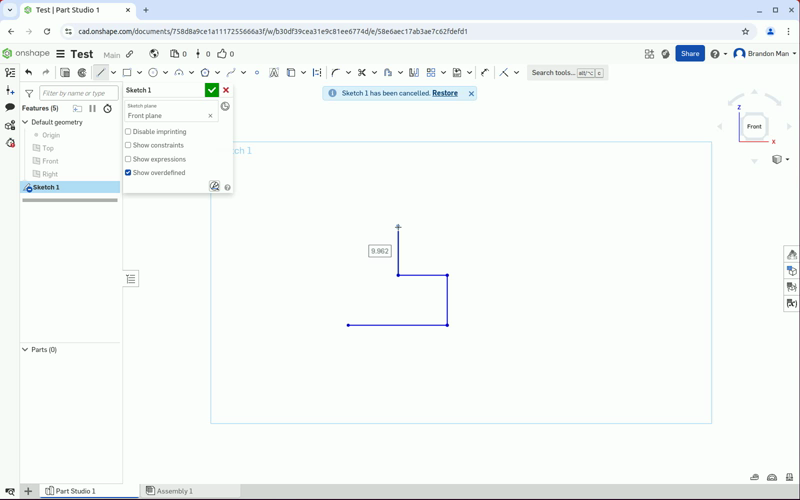
mouse_move(428, 226)
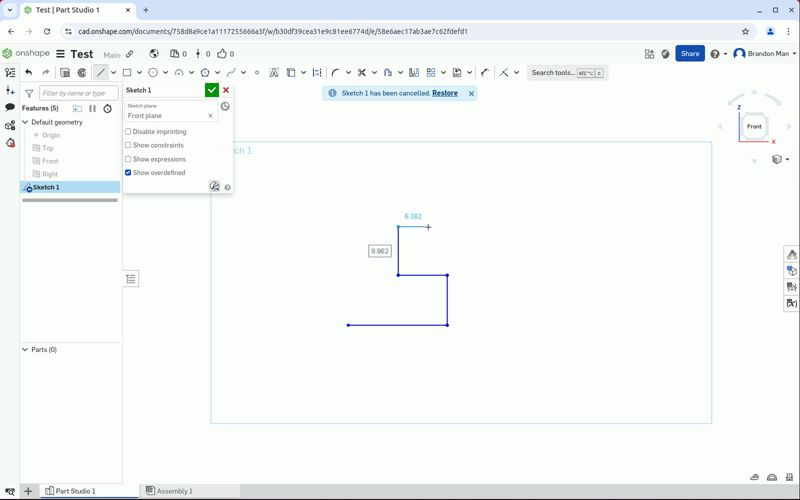
mouse_move(348, 226)
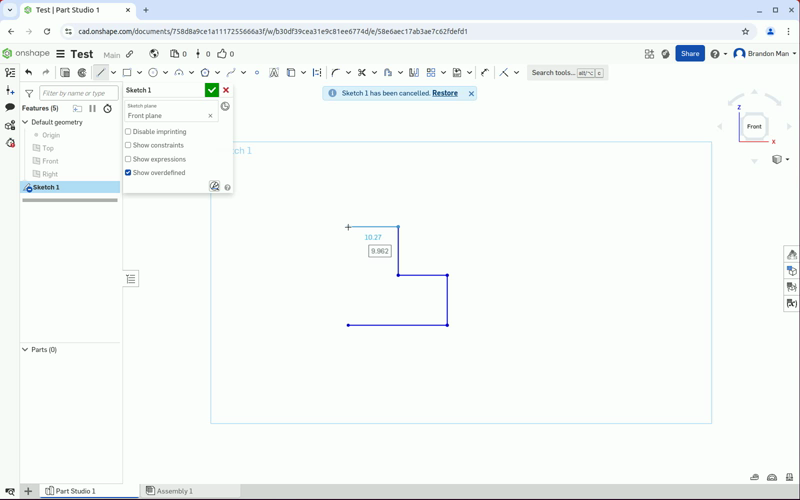
click(348, 226)
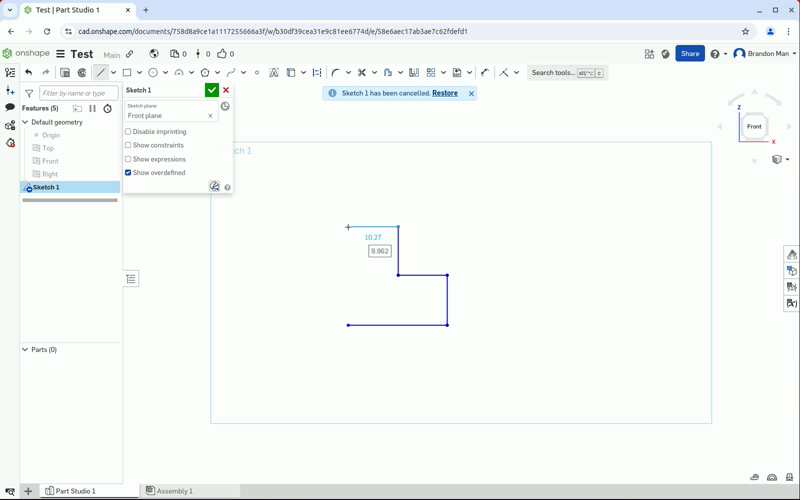
key_up(shift)
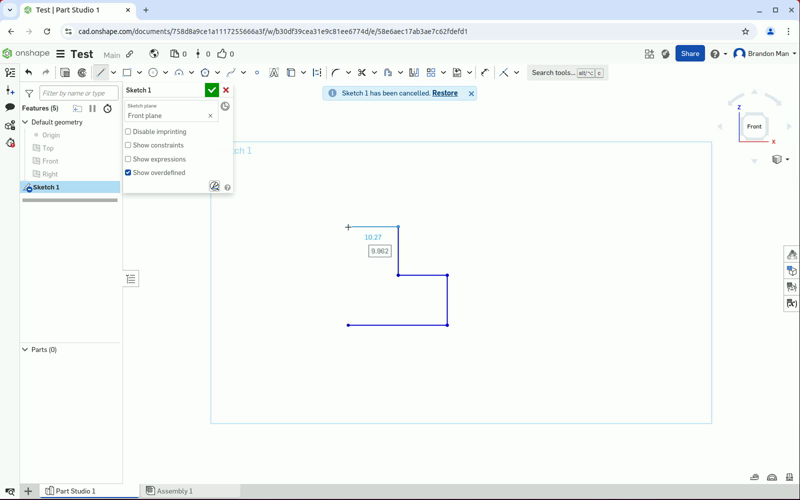
key_down(shift)
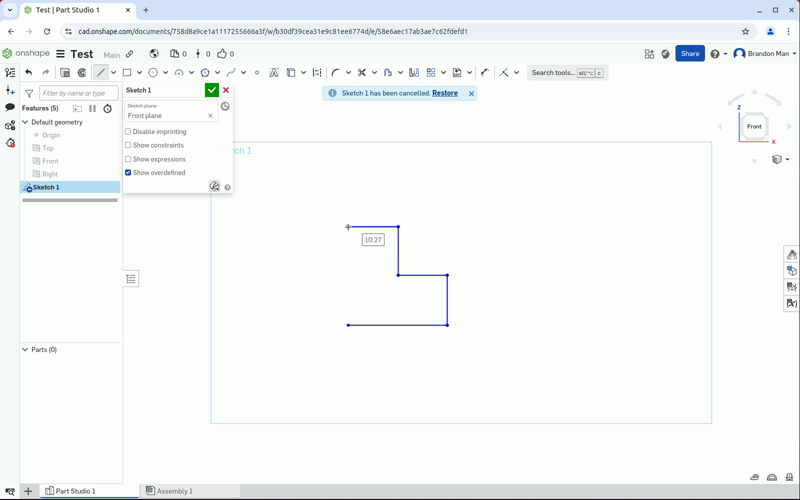
mouse_move(348, 325)
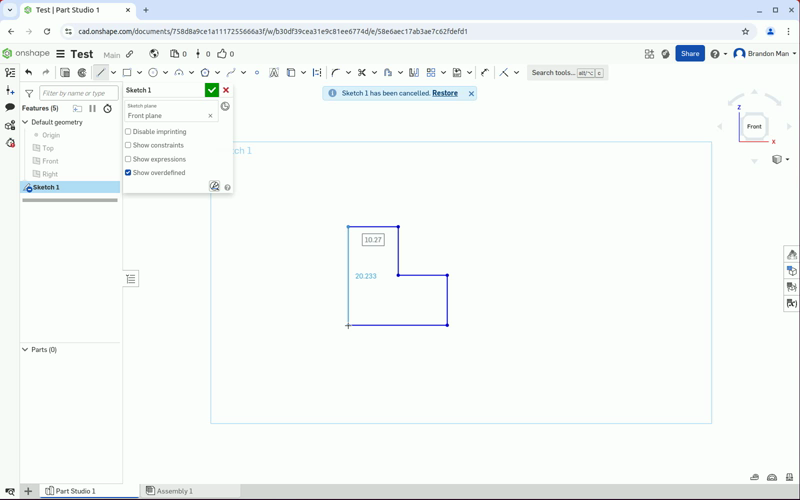
key_up(shift)
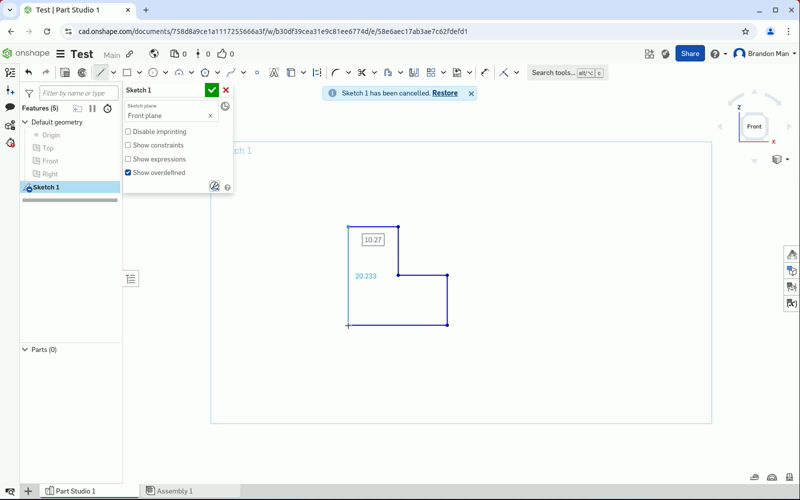
click(348, 325)
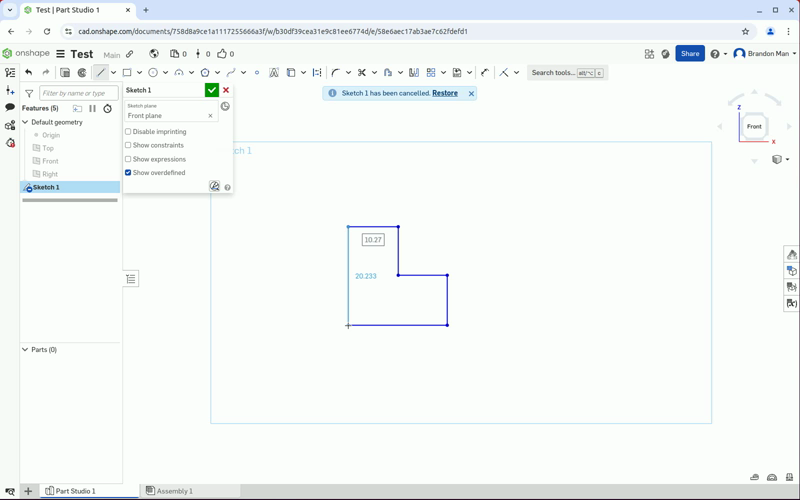
key(esc)
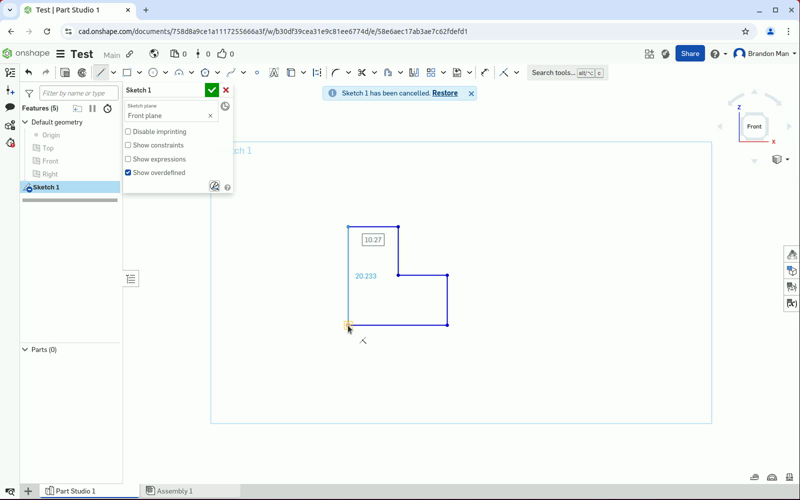
mouse_move(363, 271)
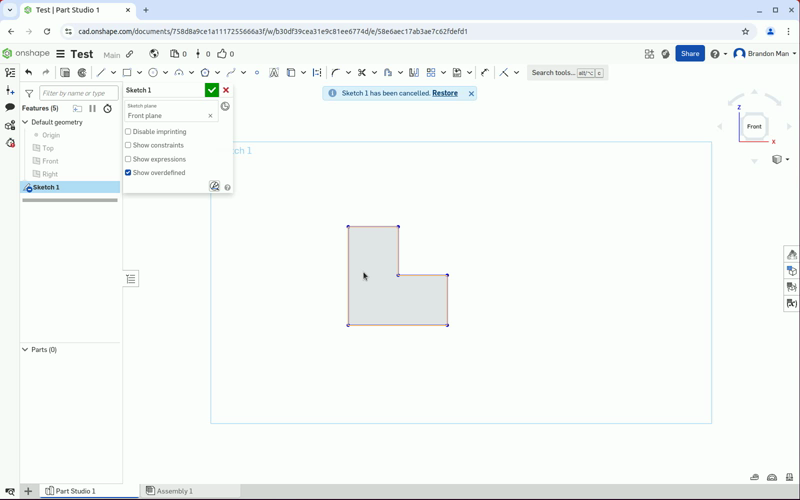
click(363, 271)
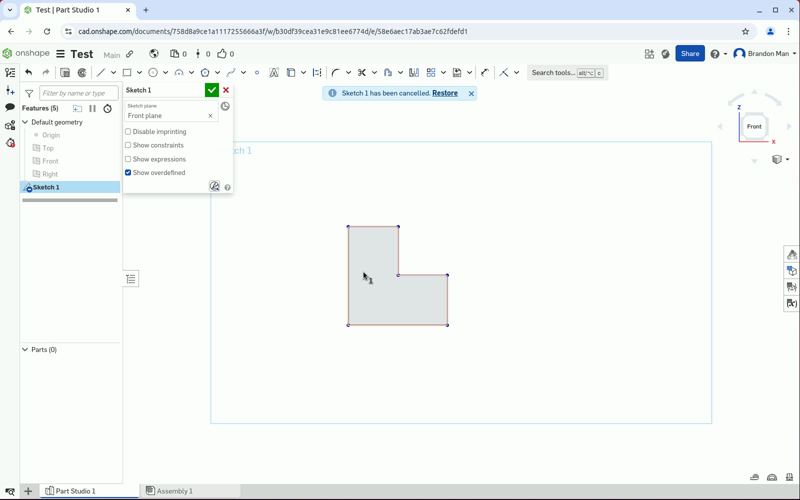
mouse_move(73, 352)
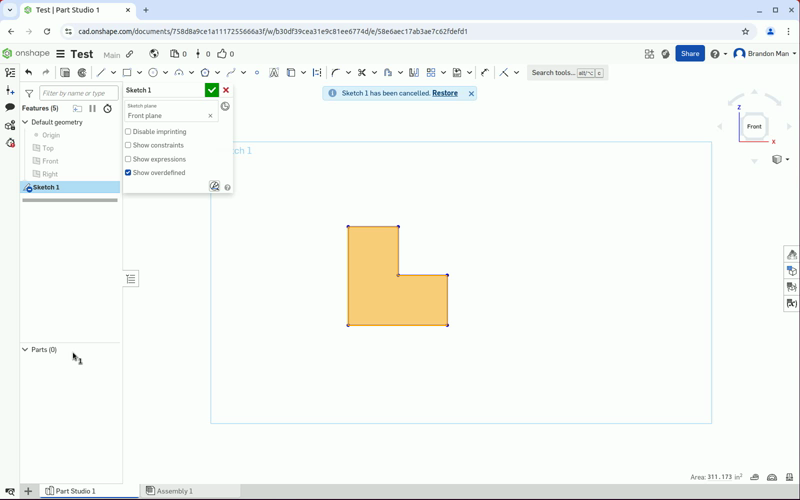
key(shift+y)
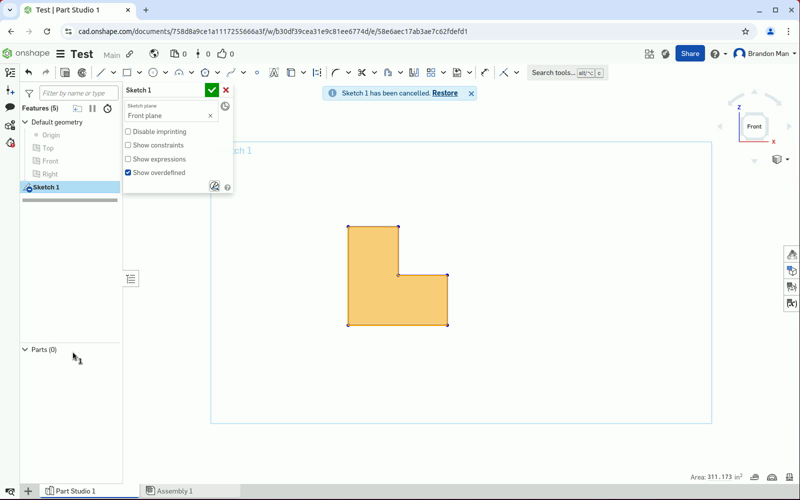
key(shift+e)
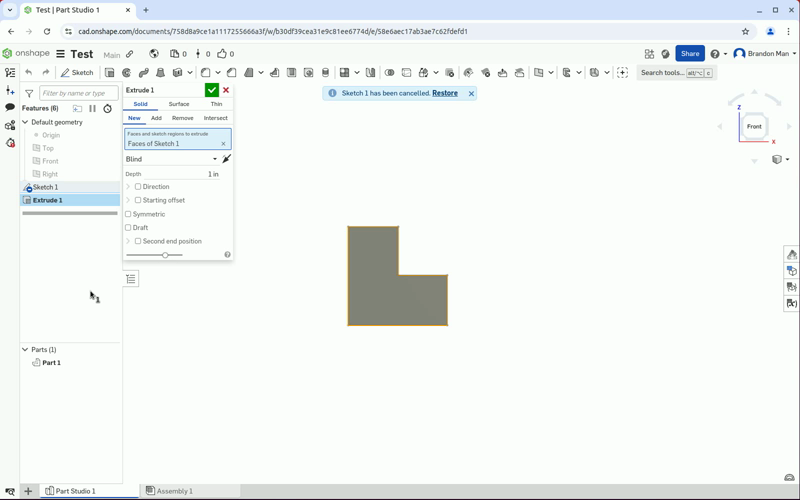
mouse_move(143, 106)
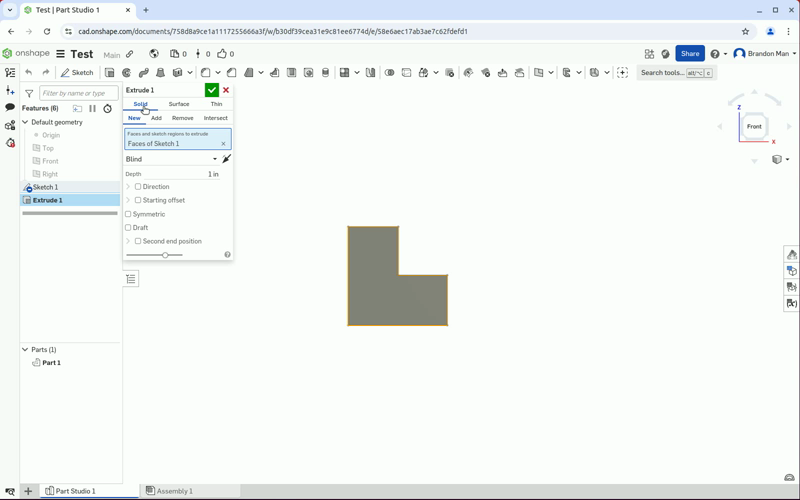
click(143, 106)
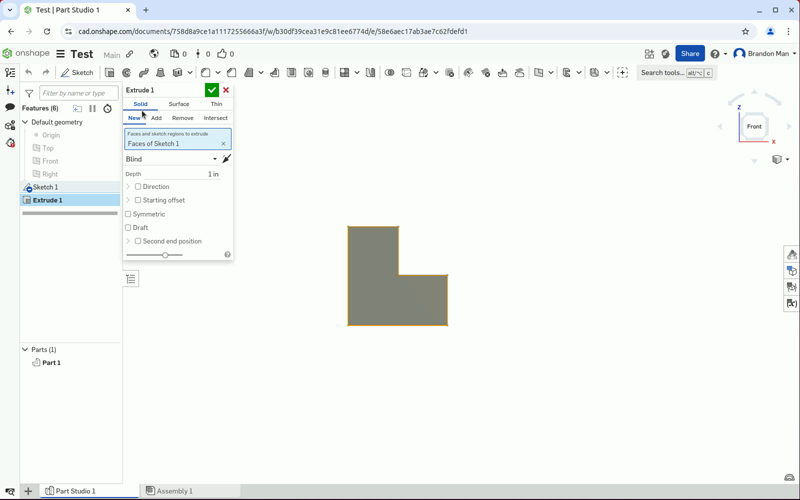
mouse_move(137, 120)
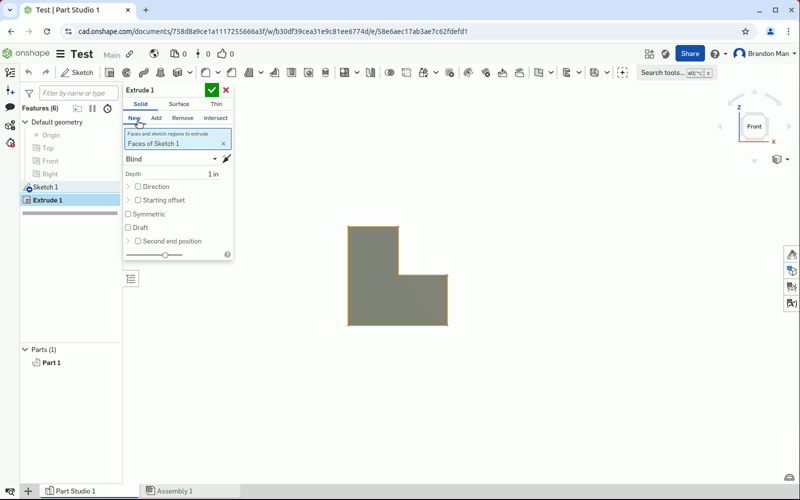
click(137, 120)
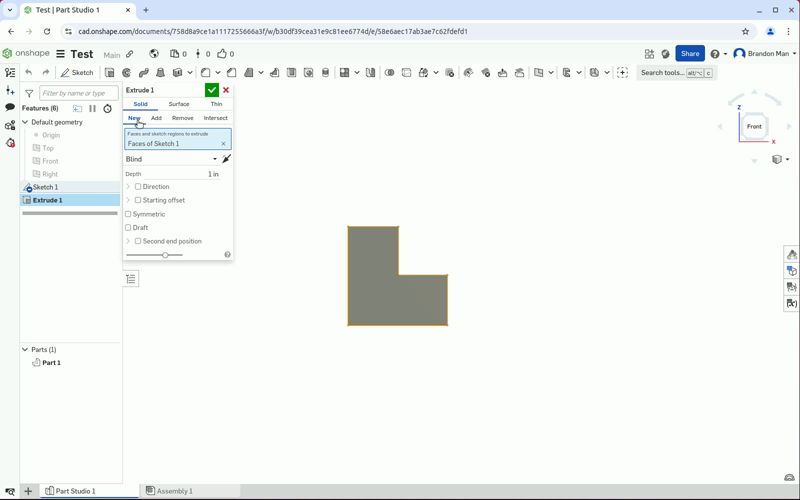
key(tab, 4)
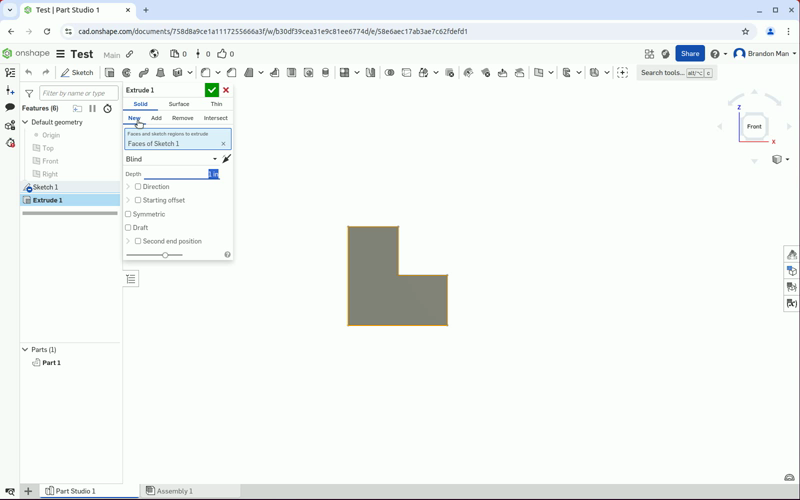
text(20.22)
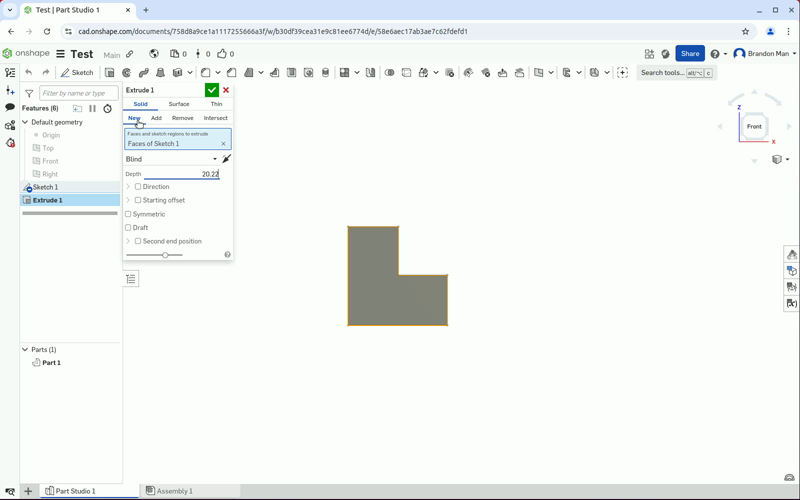
key(enter)
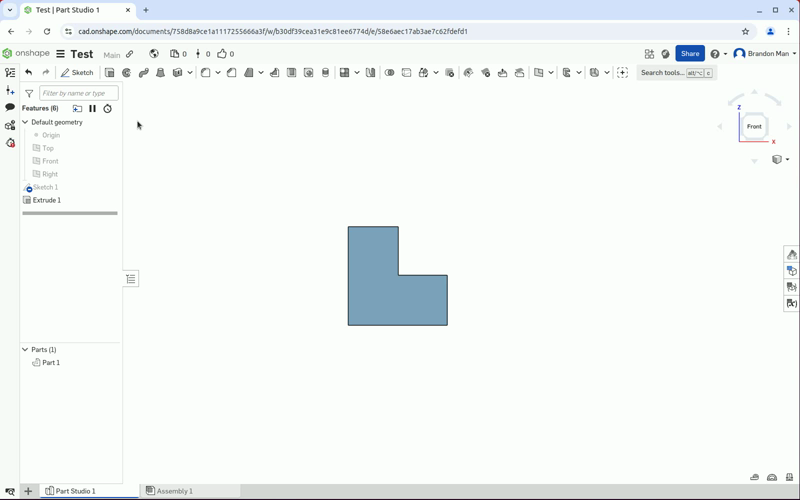
key(shift+h)
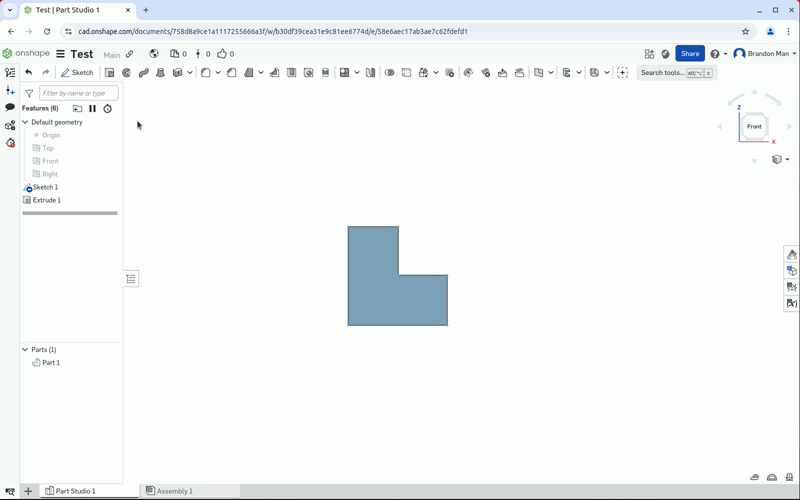
key(shift+h)
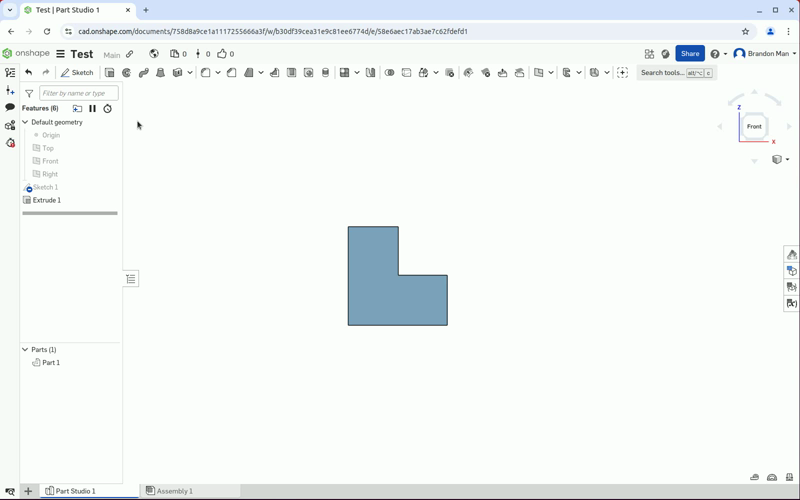
mouse_move(73, 189)
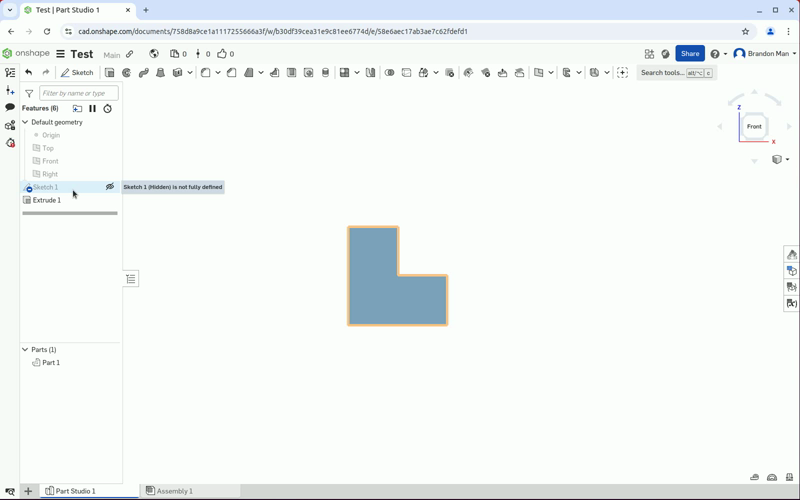
click(73, 189)
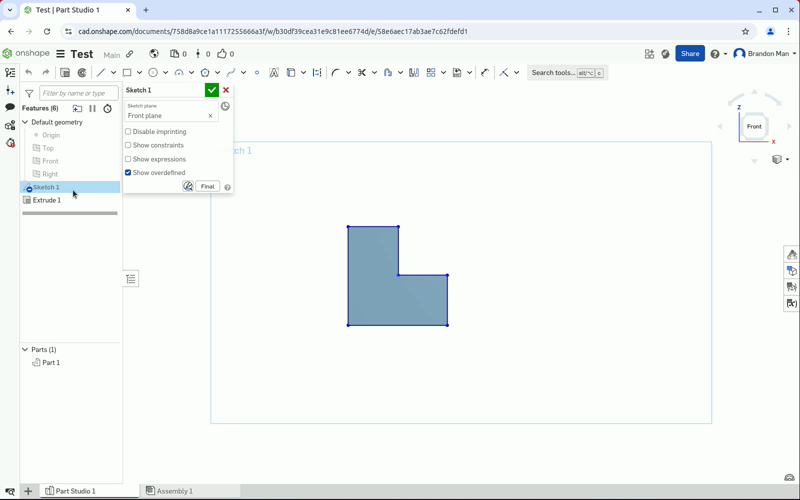
mouse_move(229, 92)
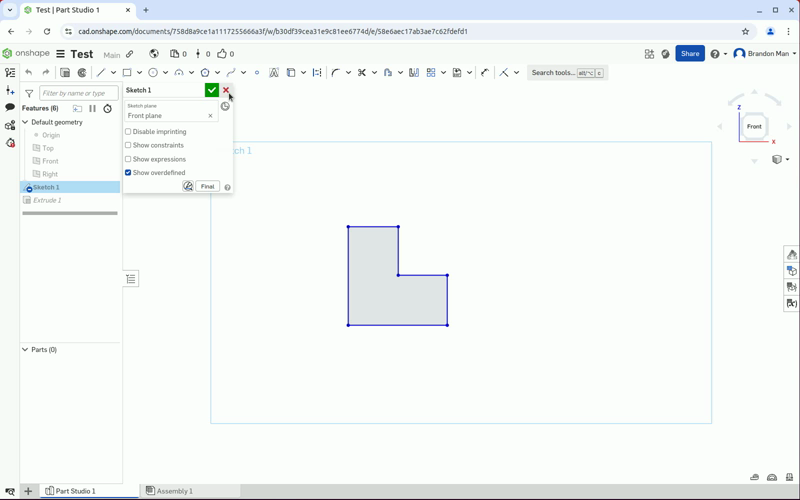
click(229, 92)
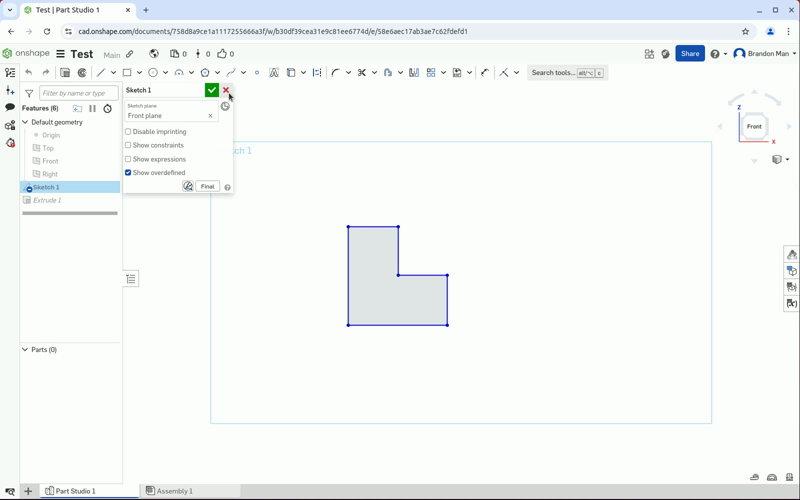
key(shift+s)
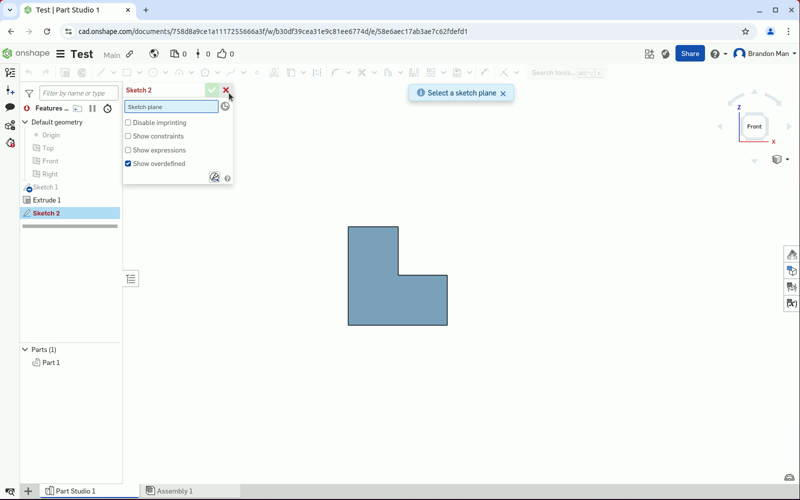
mouse_move(73, 163)
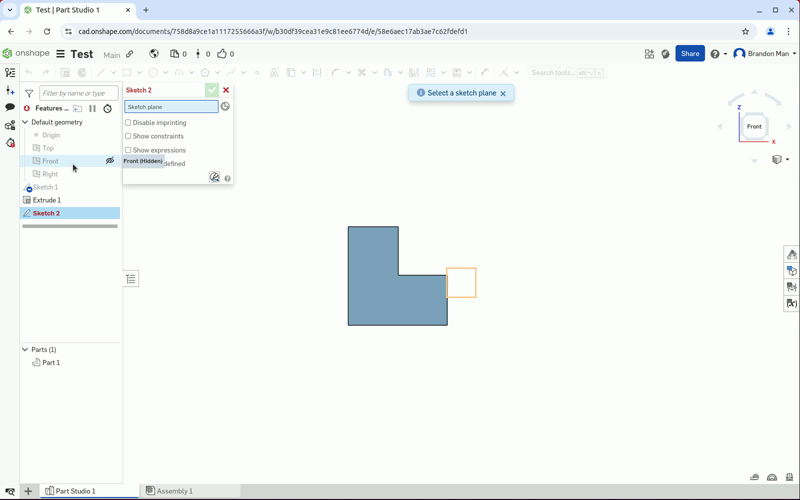
click(73, 163)
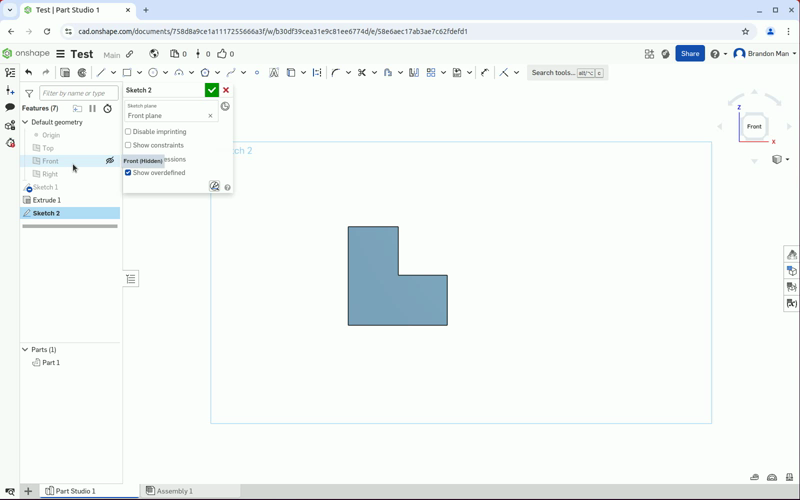
mouse_move(73, 352)
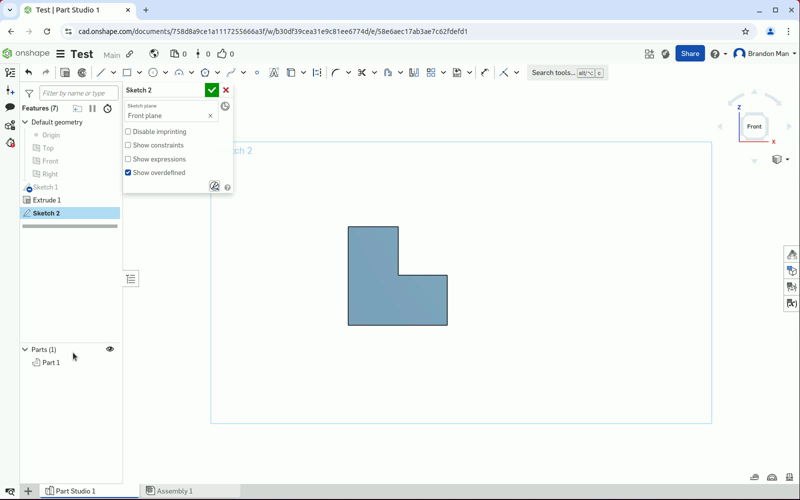
key(y)
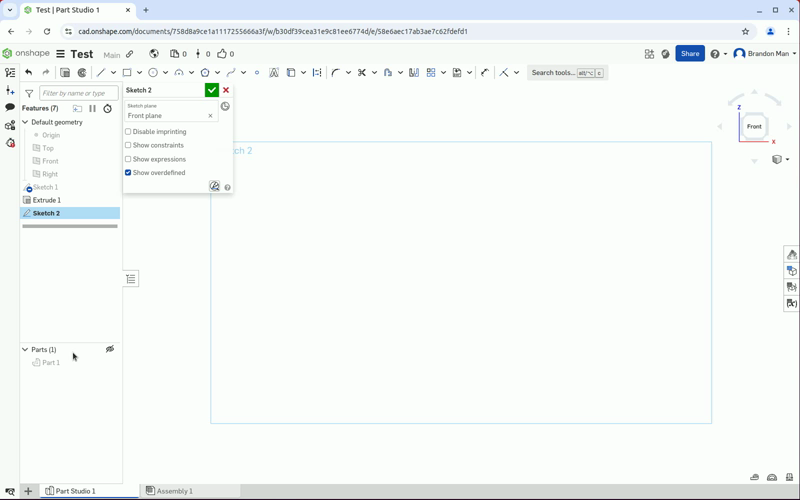
key(l)
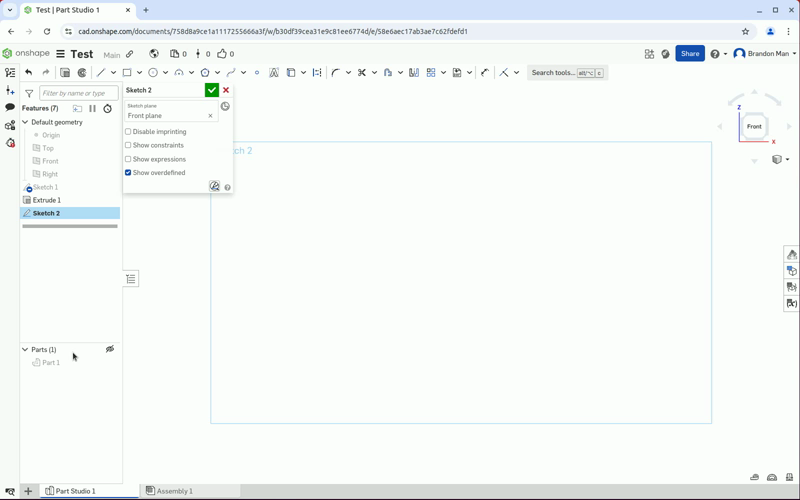
key_down(shift)
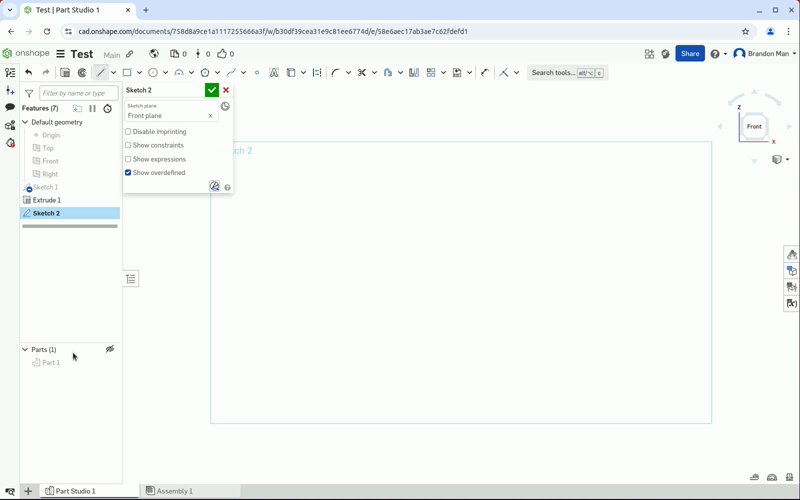
mouse_move(397, 275)
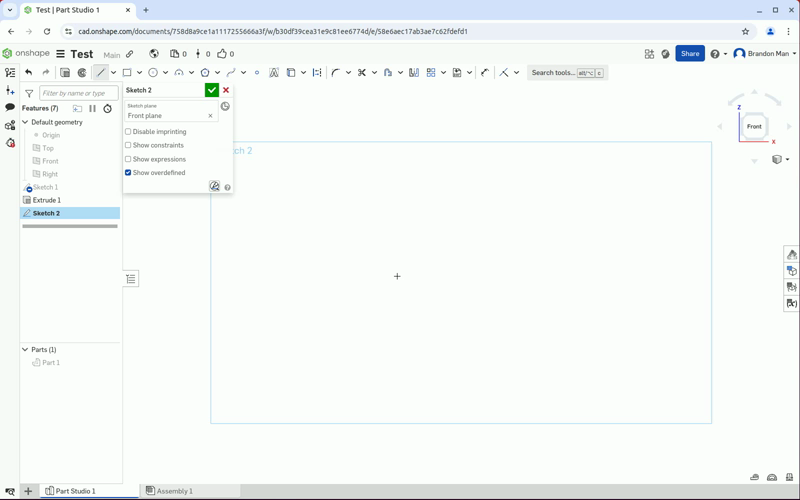
click(397, 275)
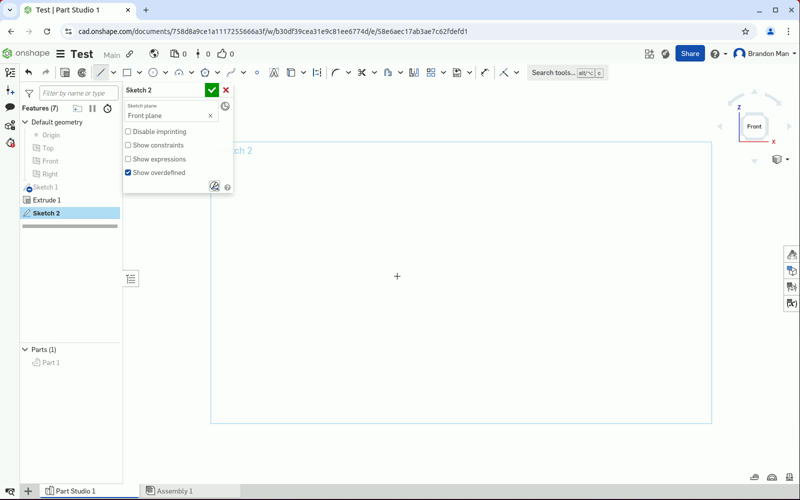
key_up(shift)
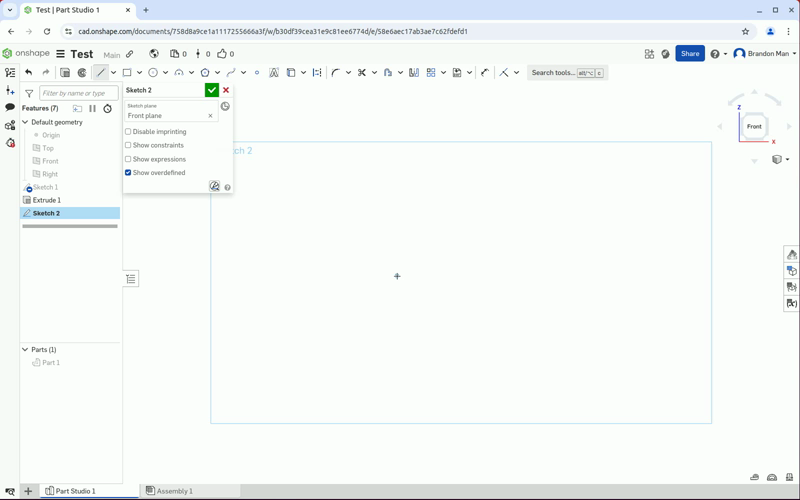
key_down(shift)
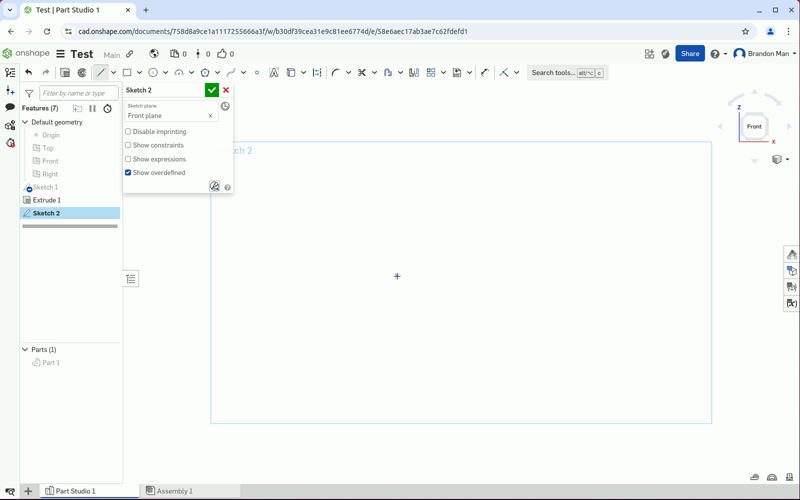
mouse_move(427, 275)
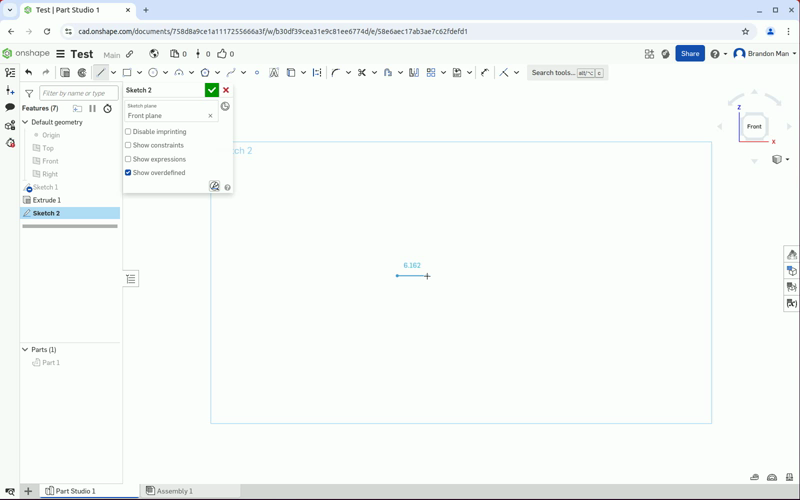
mouse_move(447, 276)
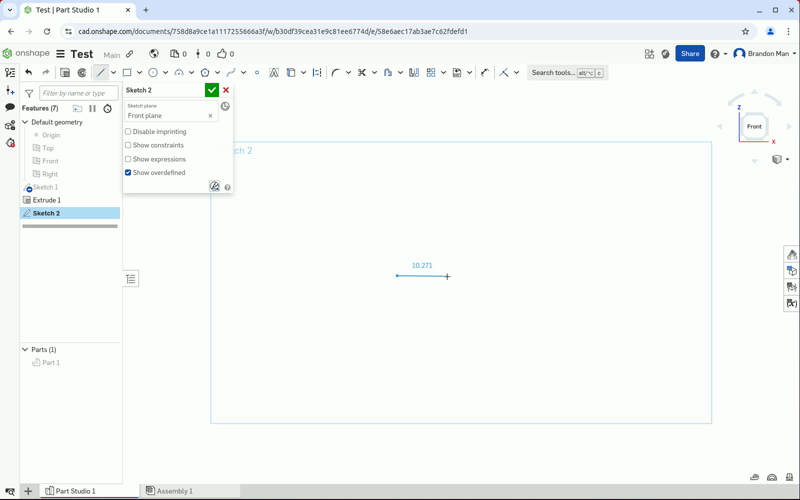
click(447, 276)
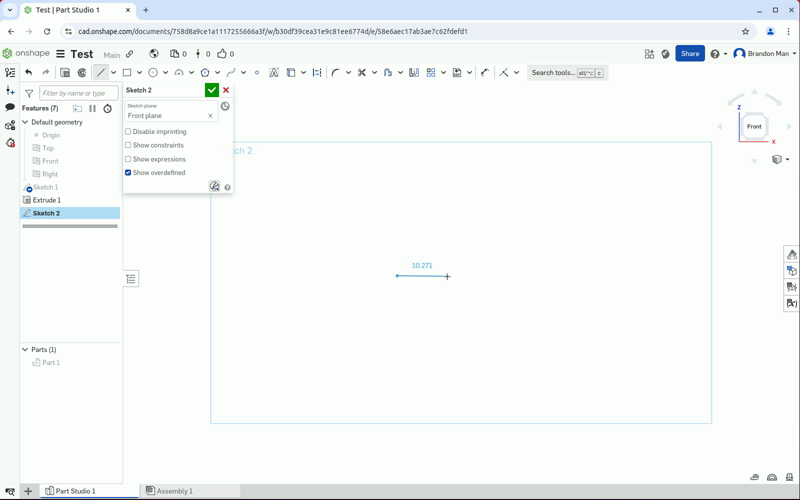
key_up(shift)
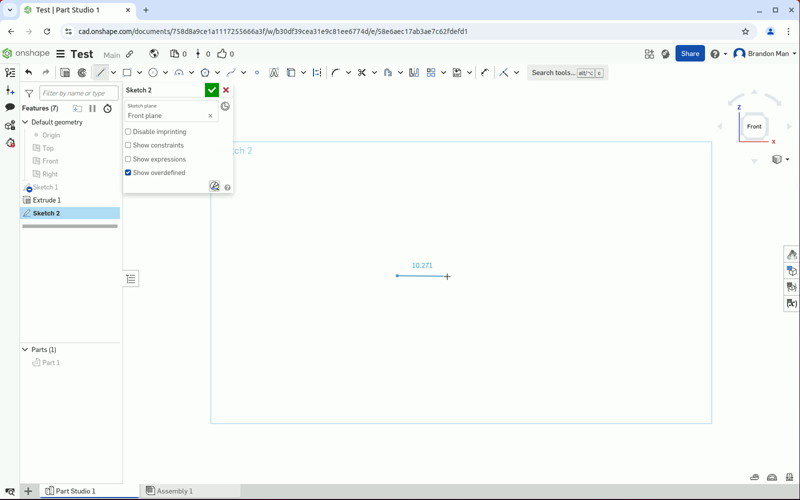
key(esc)
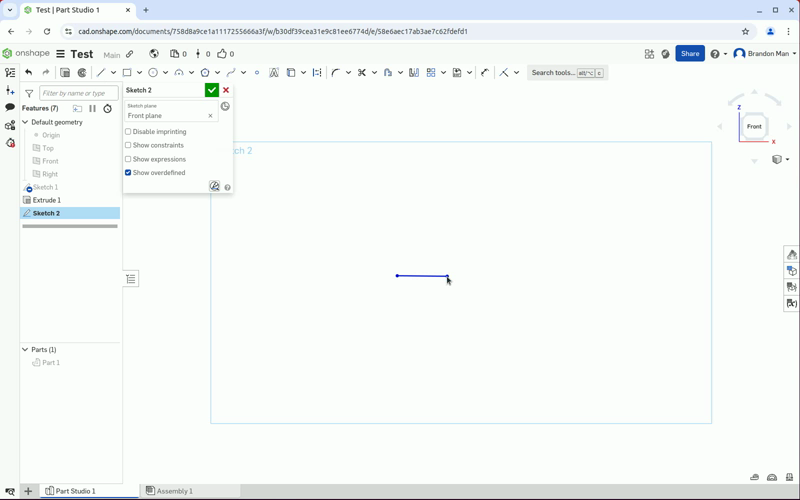
key(a)
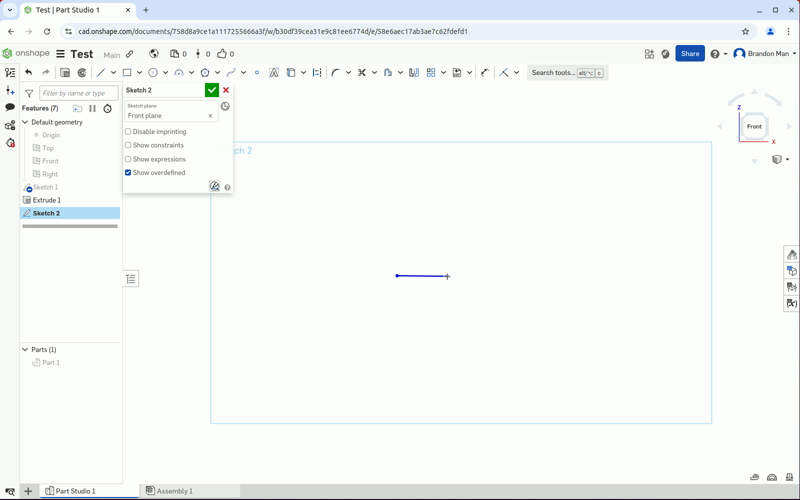
mouse_move(447, 276)
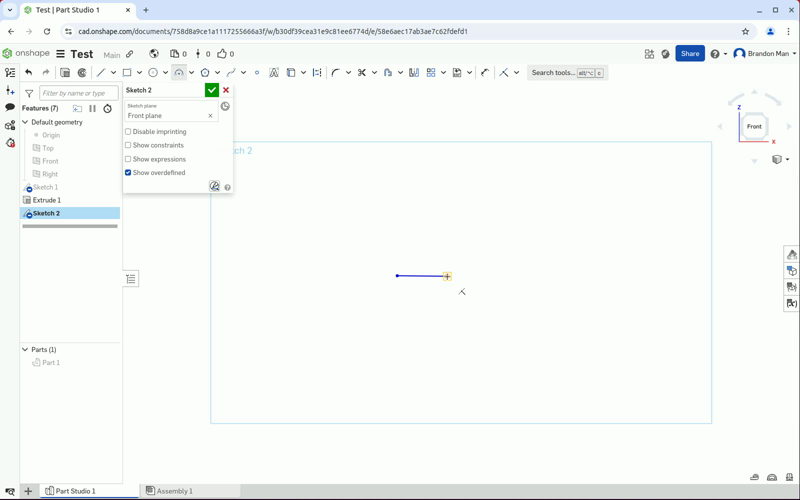
click(447, 276)
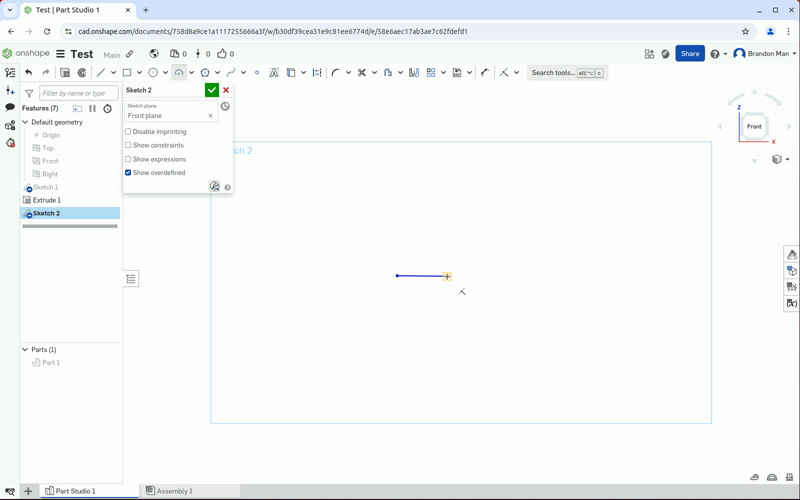
key_down(shift)
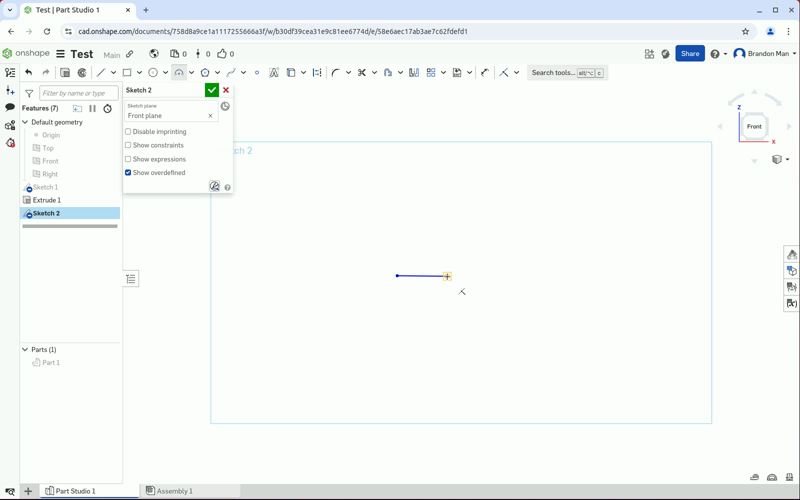
mouse_move(397, 225)
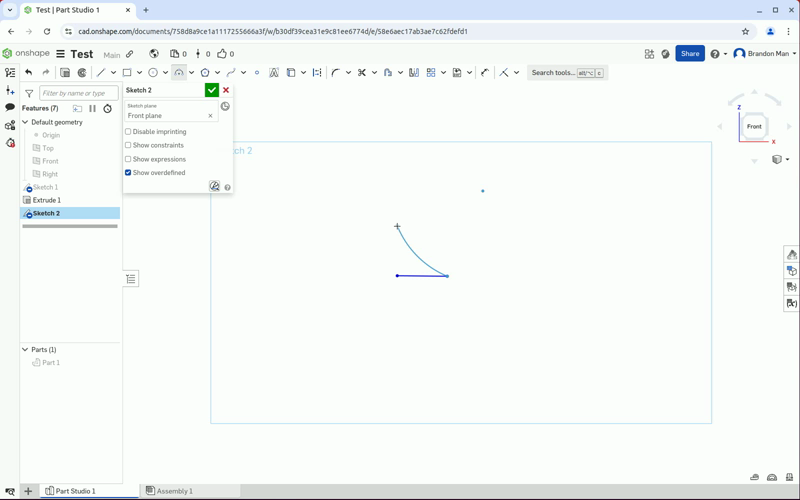
click(397, 225)
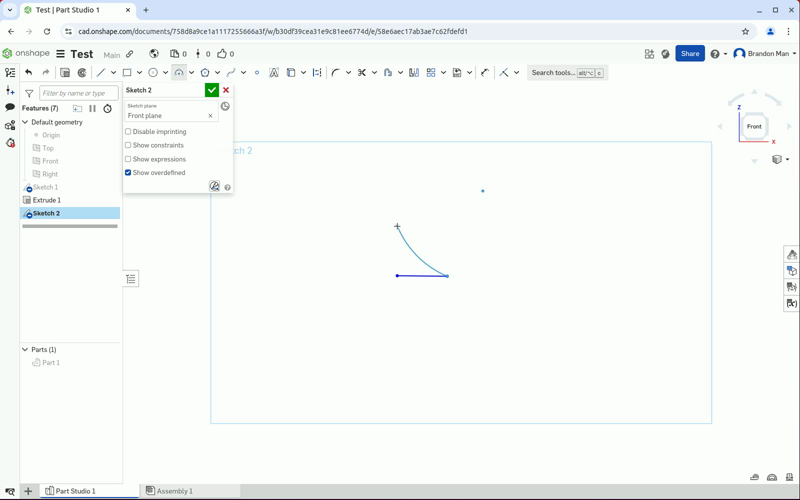
mouse_move(412, 261)
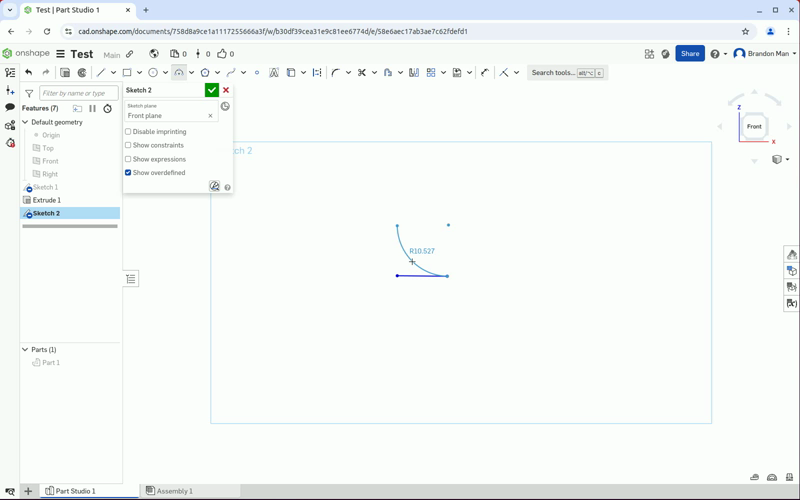
click(412, 261)
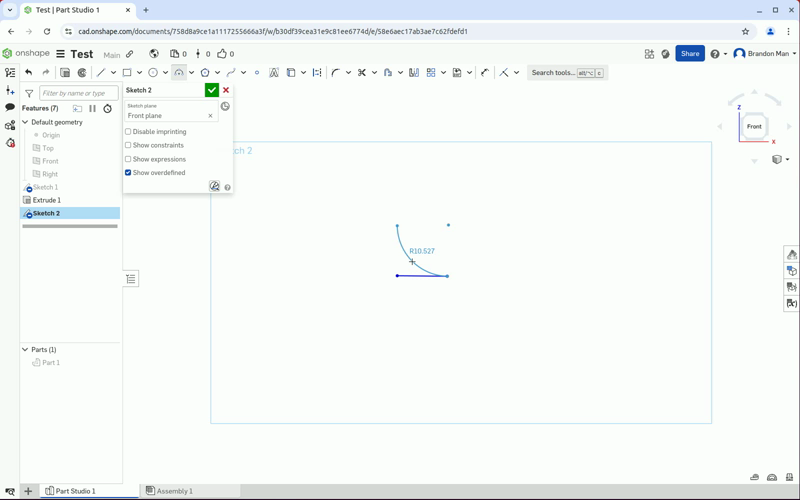
key_up(shift)
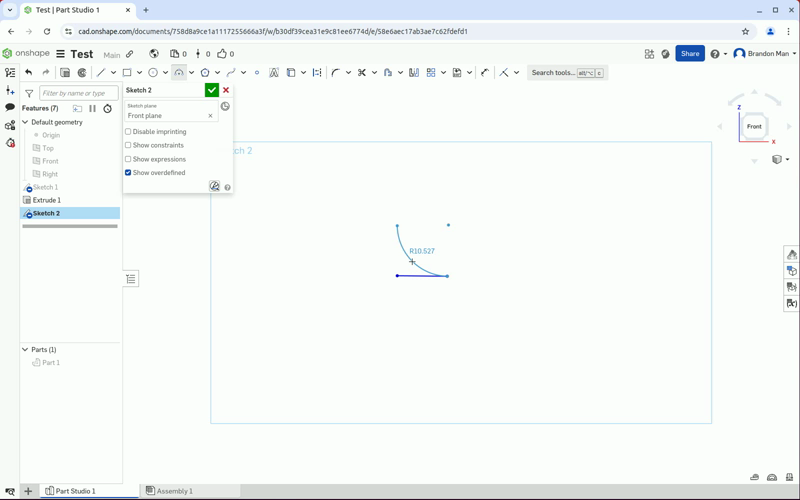
key(esc)
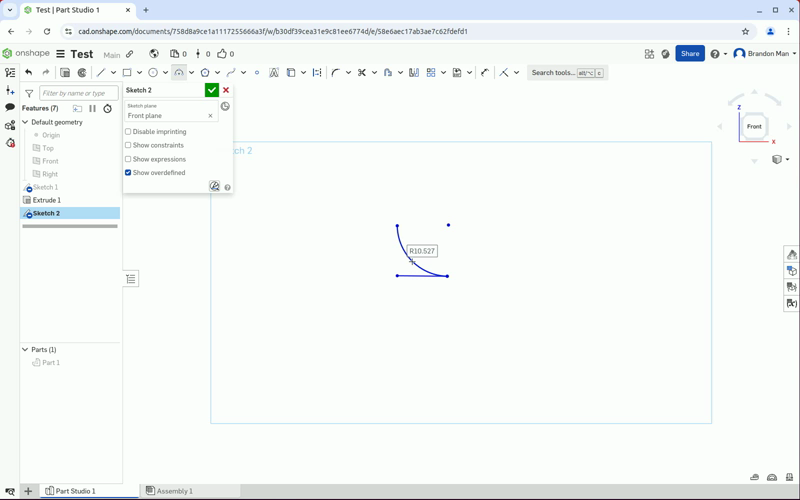
key(l)
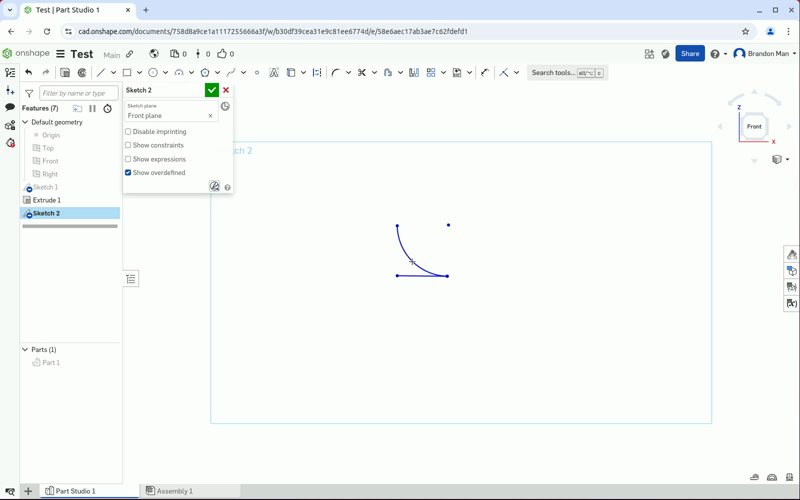
mouse_move(397, 225)
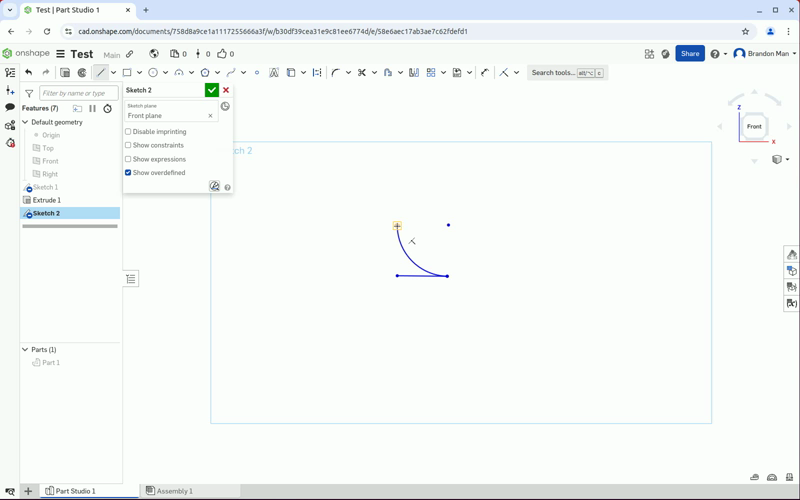
click(397, 225)
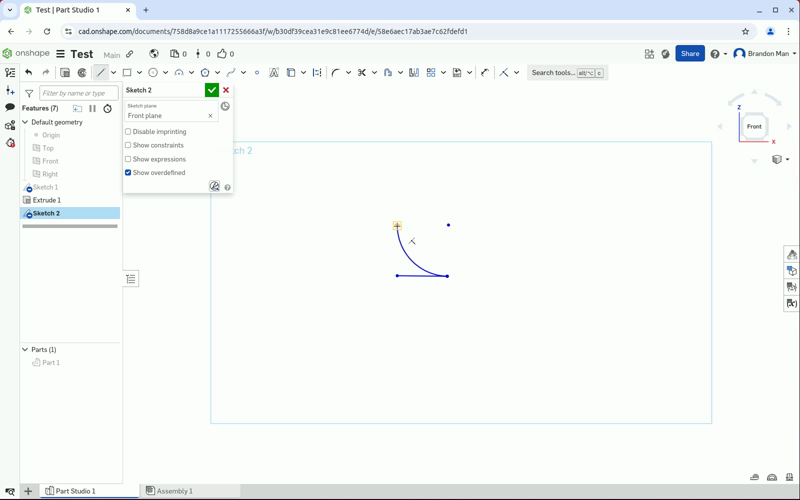
mouse_move(427, 225)
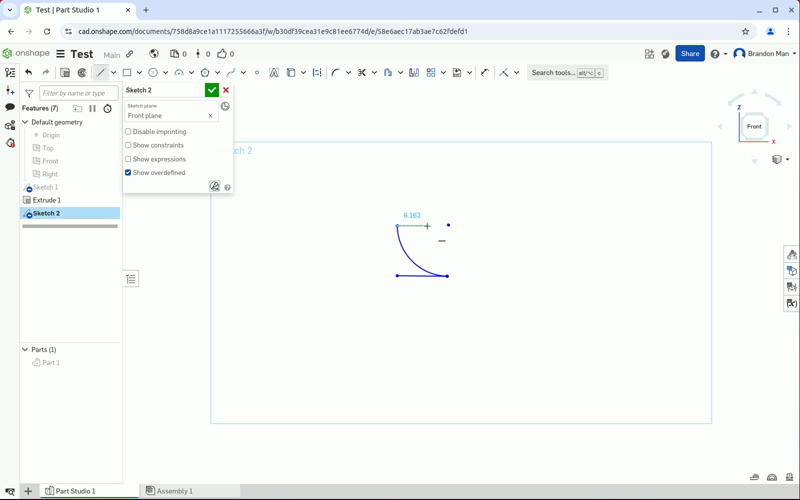
key_down(shift)
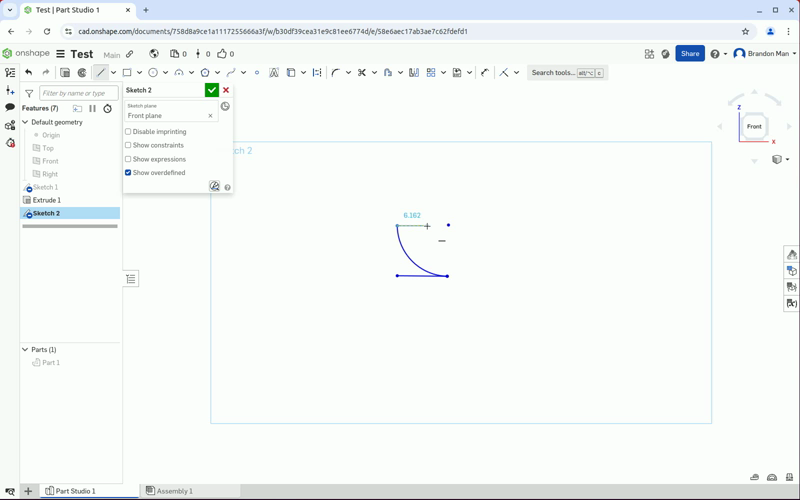
mouse_move(397, 275)
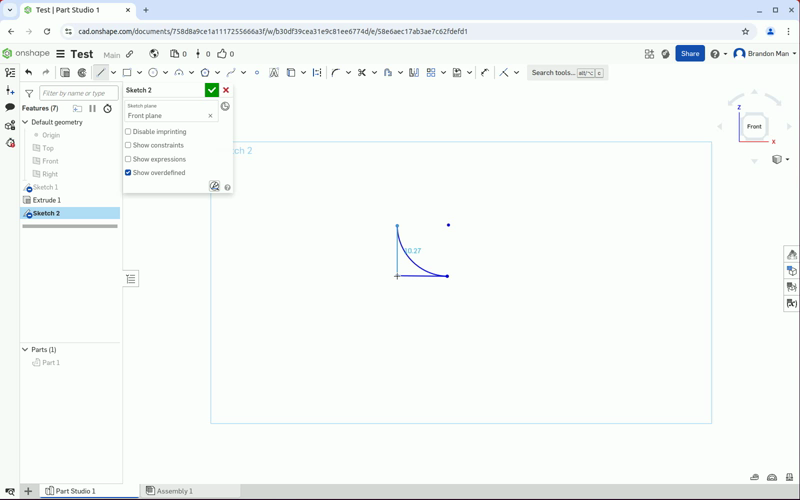
key_up(shift)
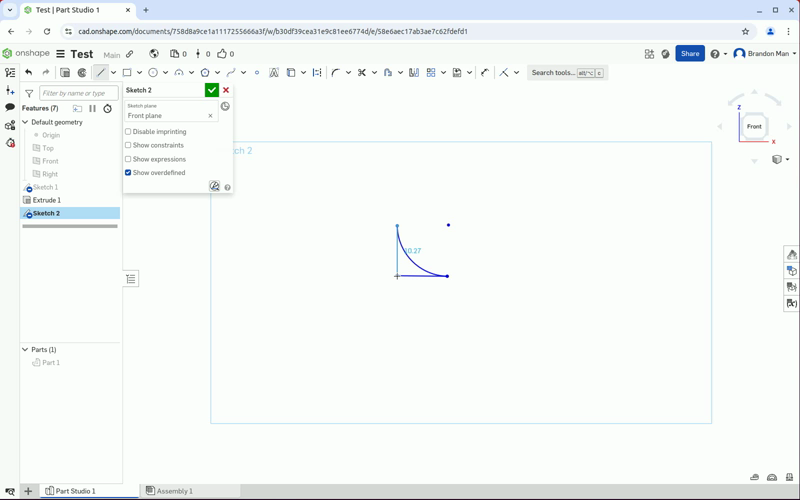
click(397, 275)
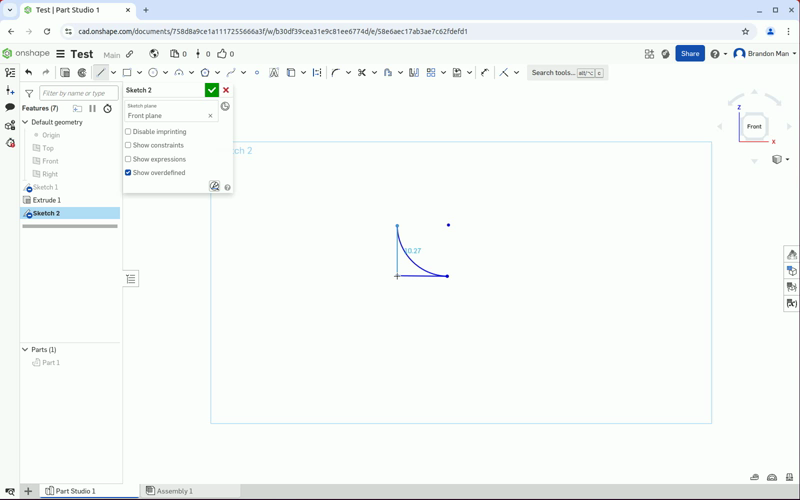
key(esc)
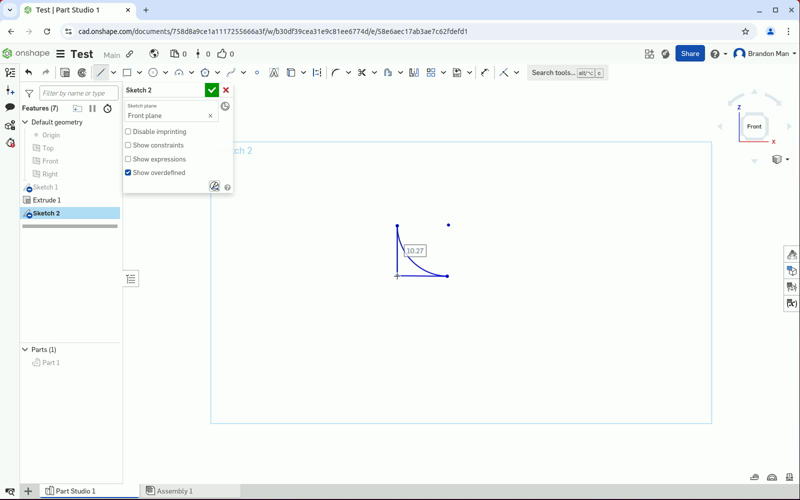
mouse_move(406, 264)
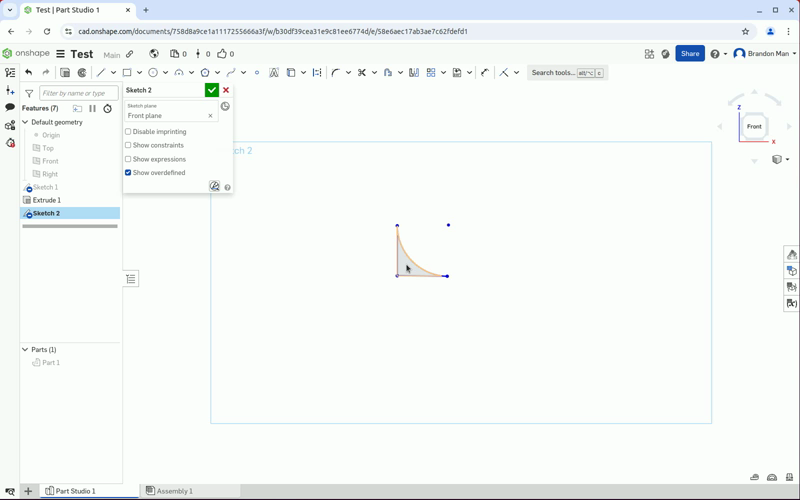
scroll(6)
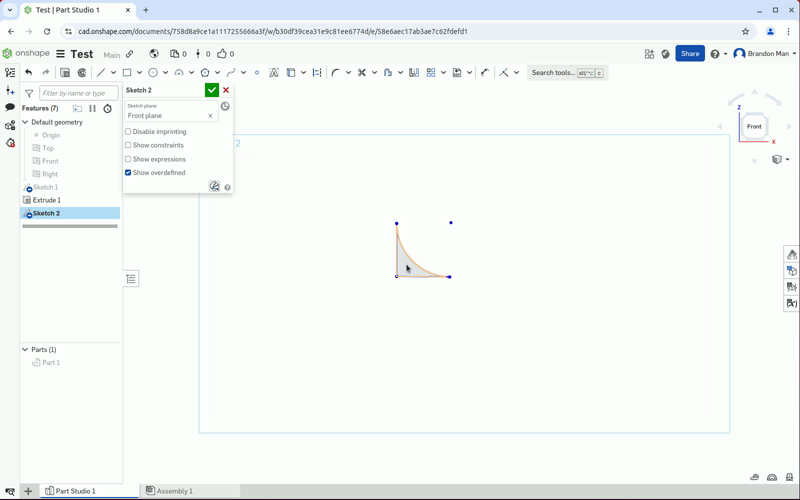
scroll(6)
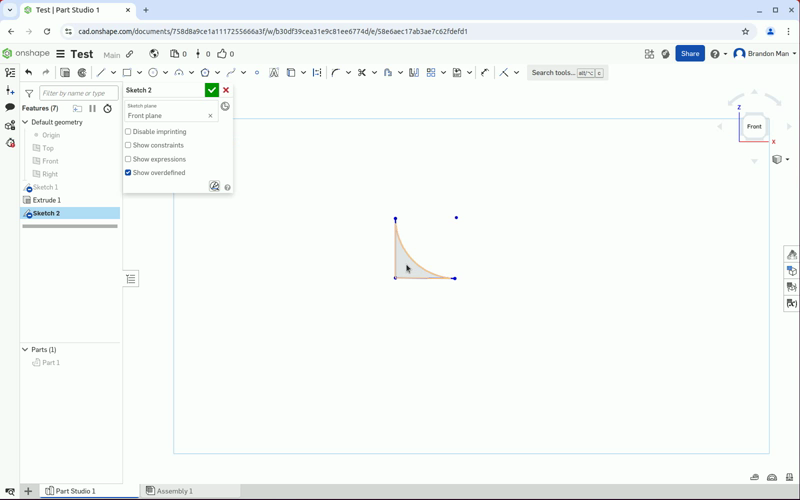
scroll(6)
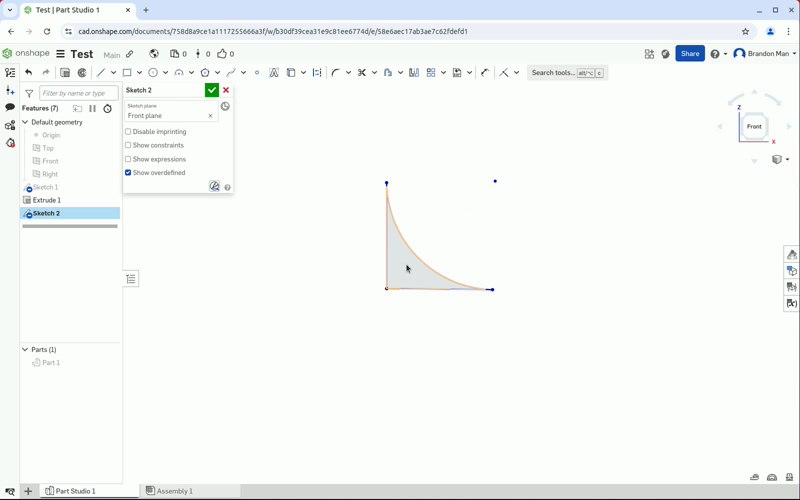
scroll(6)
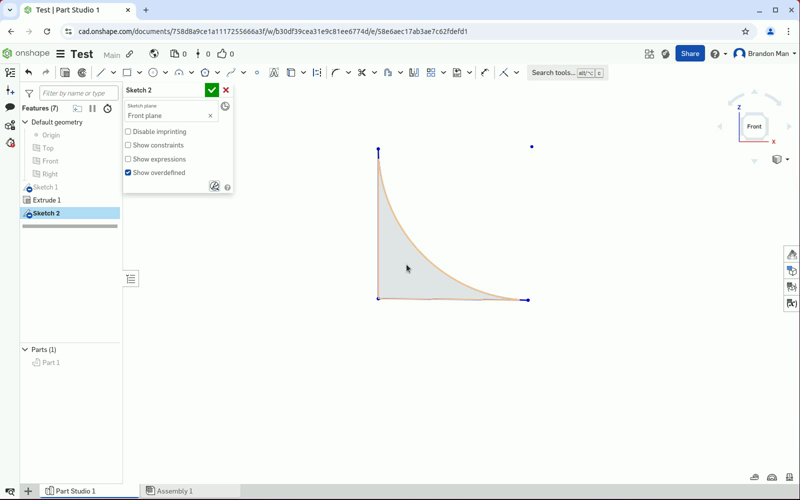
scroll(6)
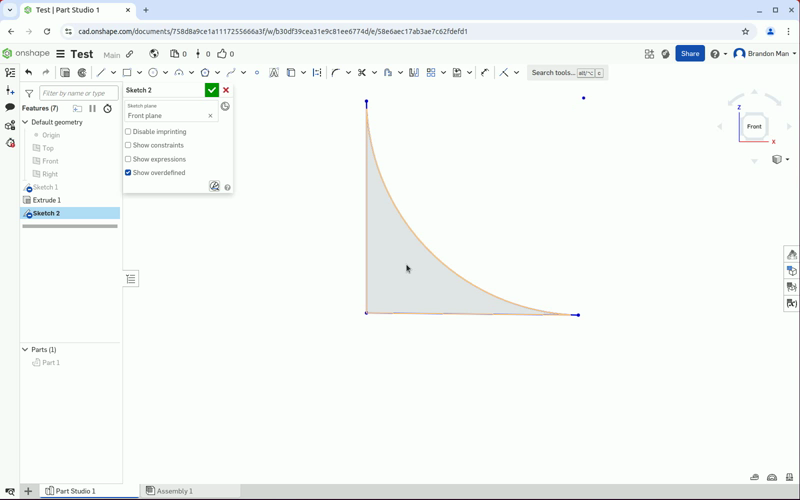
scroll(6)
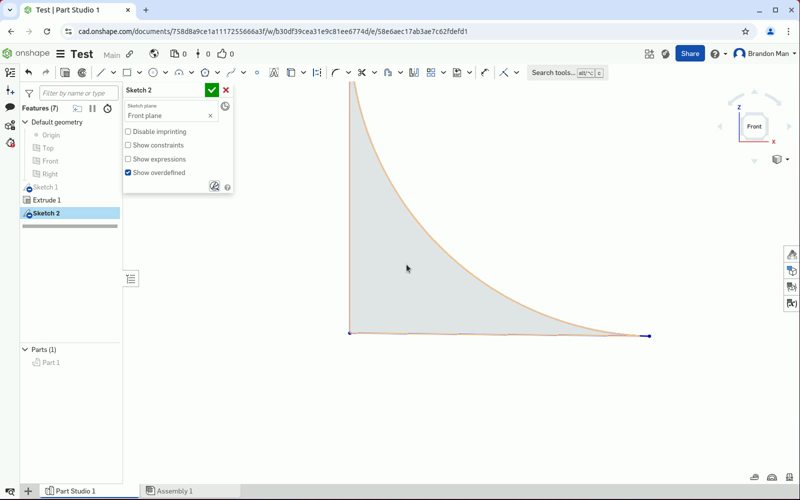
scroll(6)
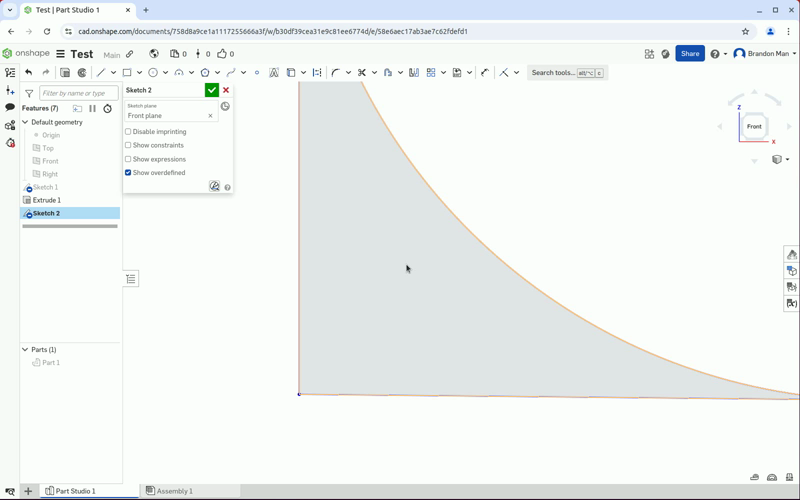
click(406, 264)
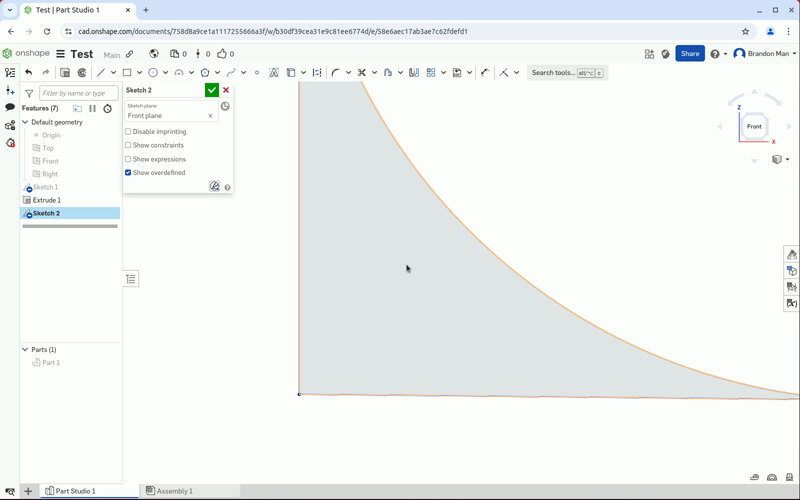
scroll(-6)
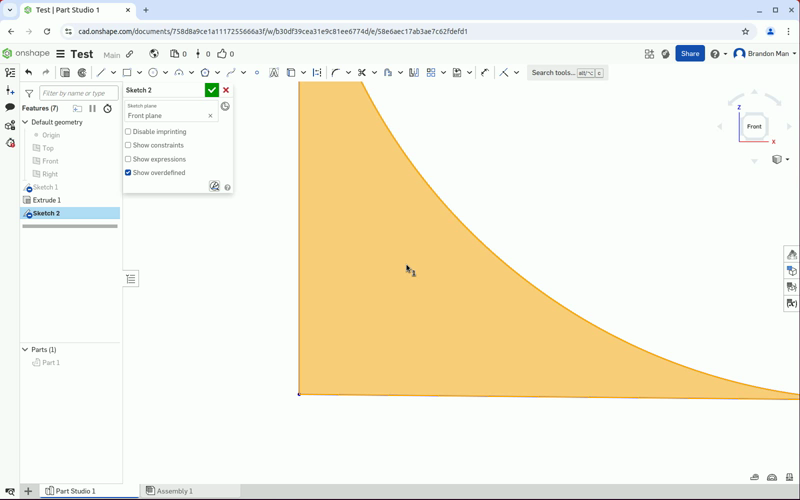
scroll(-6)
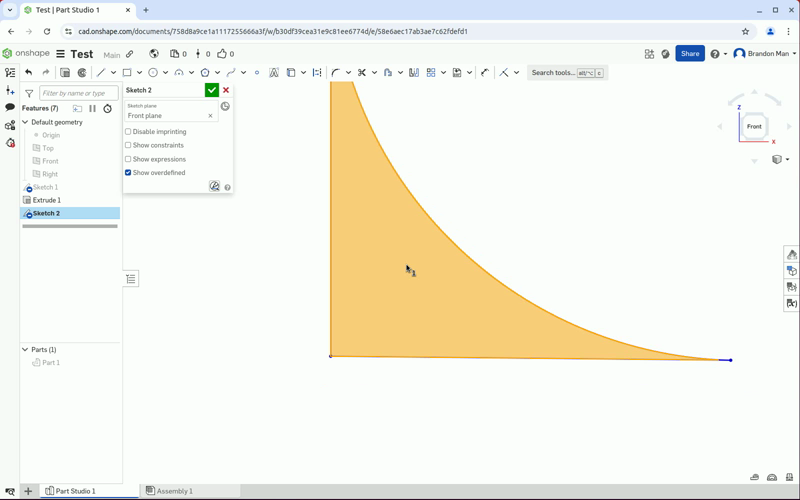
scroll(-6)
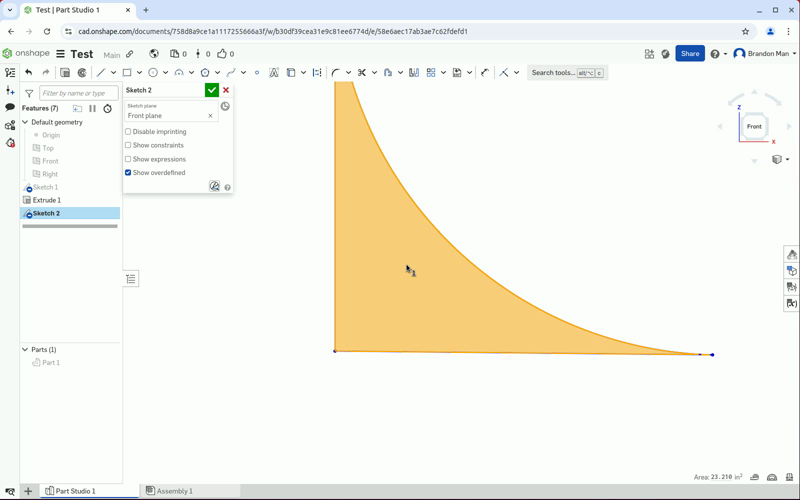
scroll(-6)
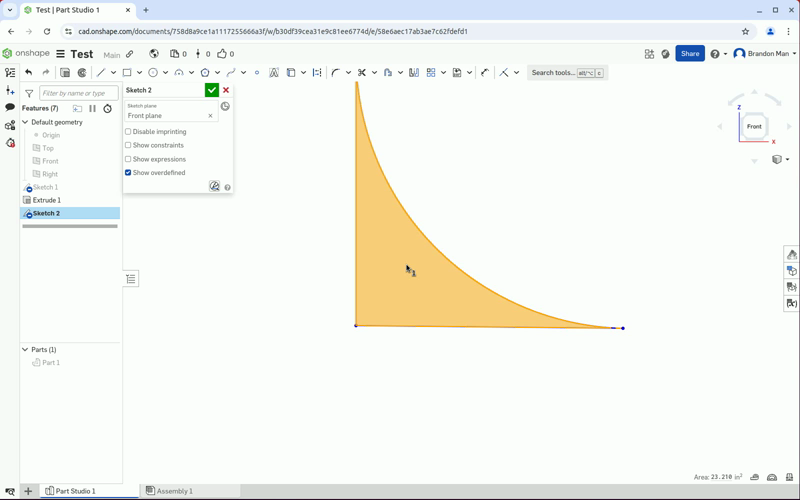
scroll(-6)
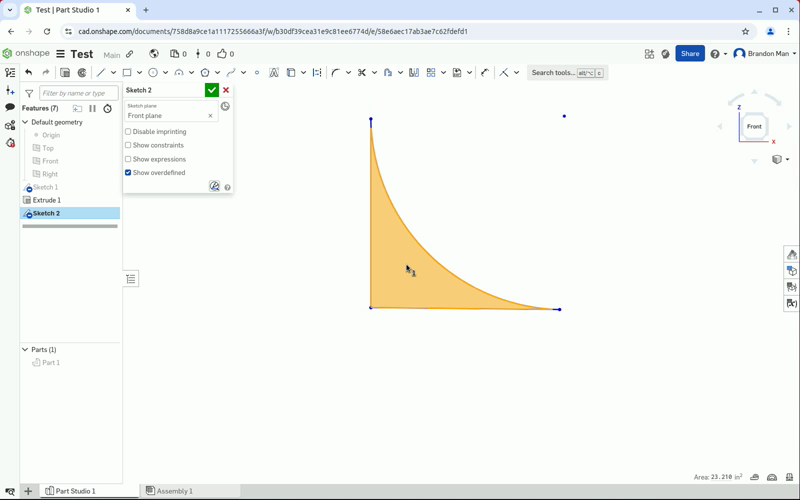
scroll(-6)
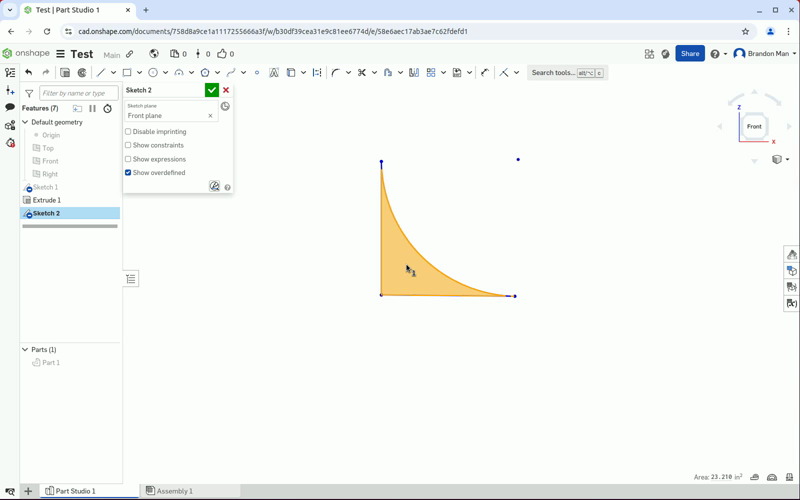
scroll(-6)
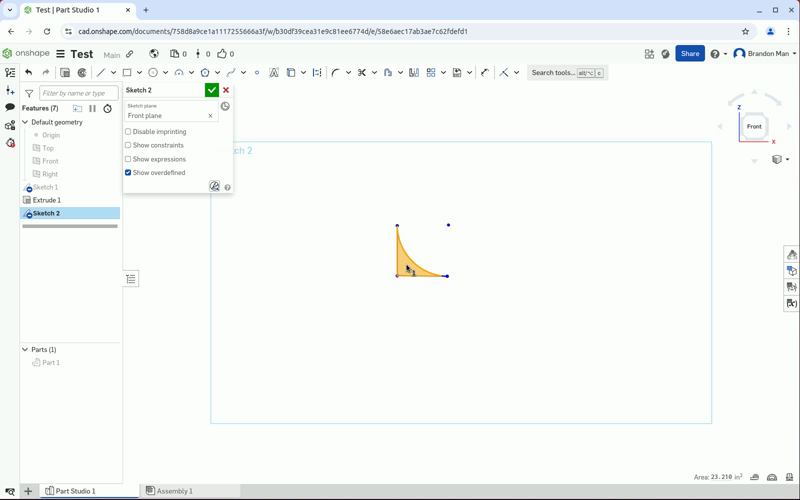
mouse_move(73, 352)
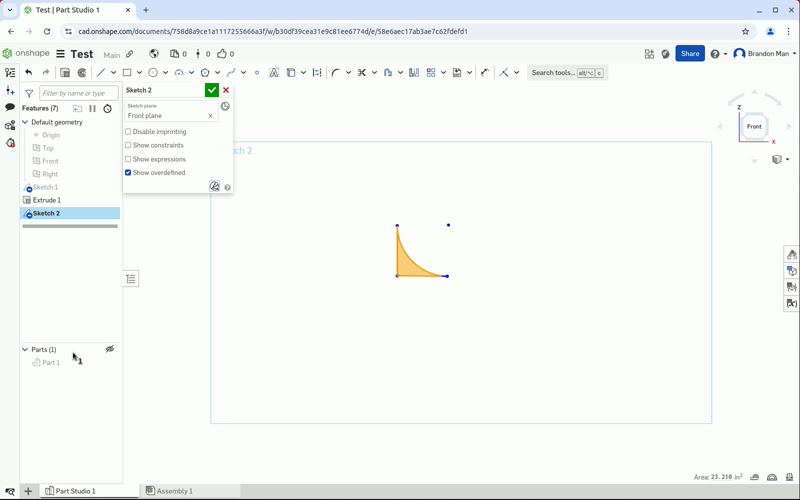
key(shift+y)
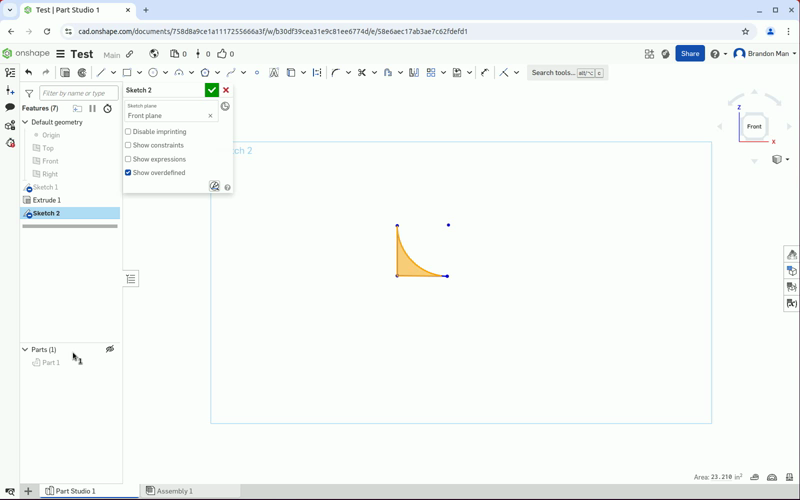
key(shift+e)
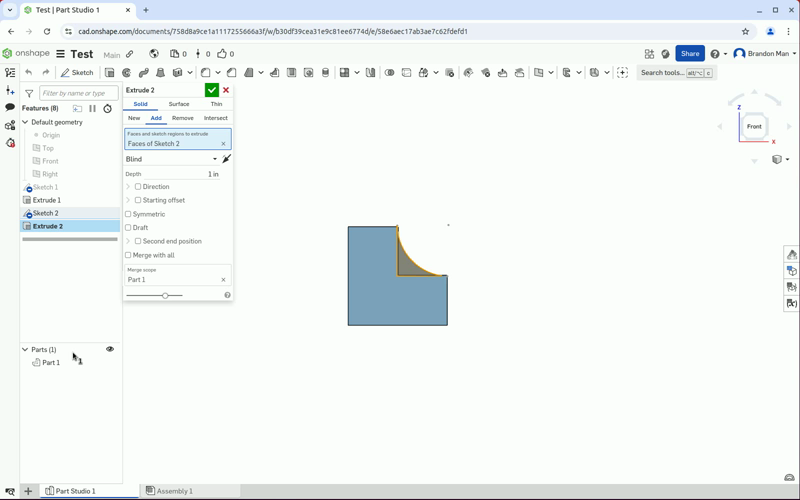
mouse_move(143, 106)
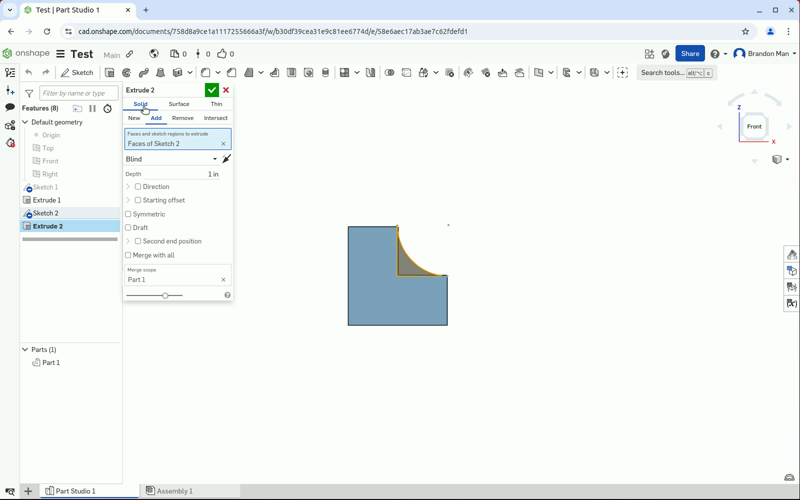
click(143, 106)
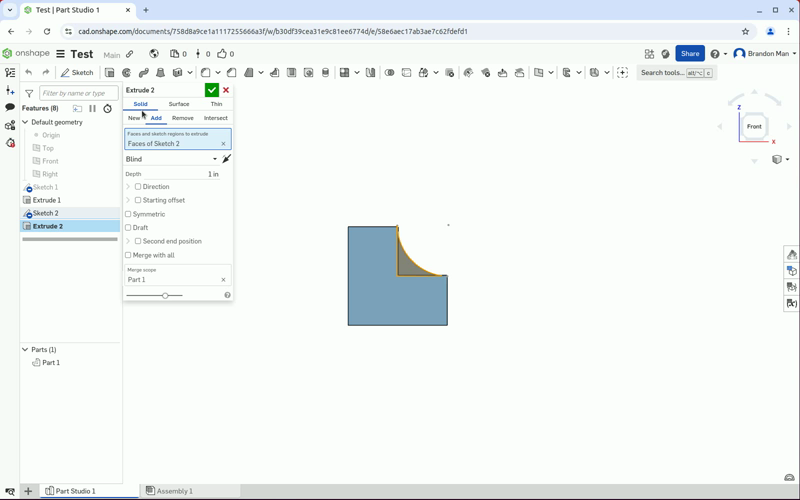
mouse_move(137, 120)
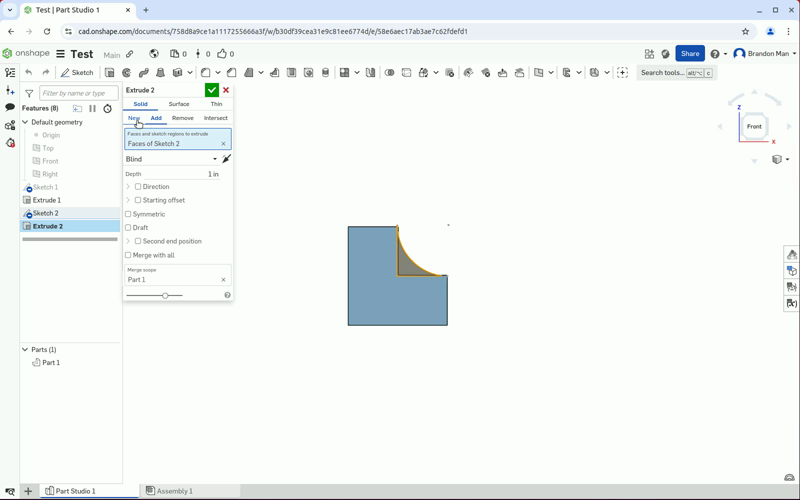
click(137, 120)
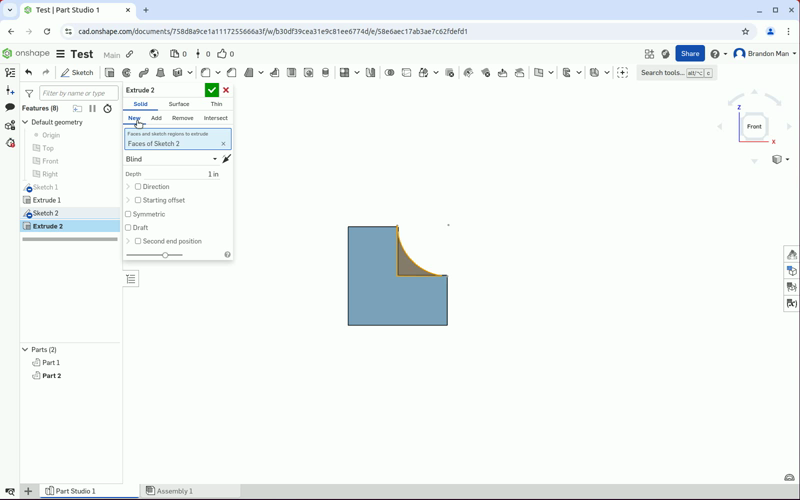
key(tab, 4)
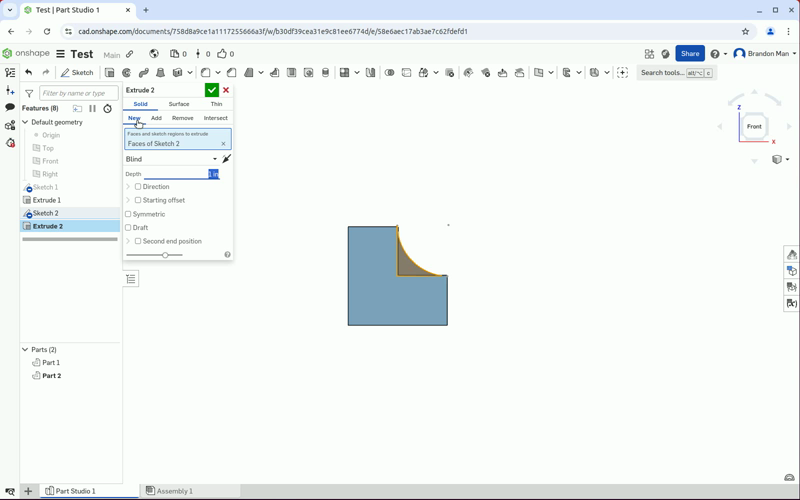
text(20.22)
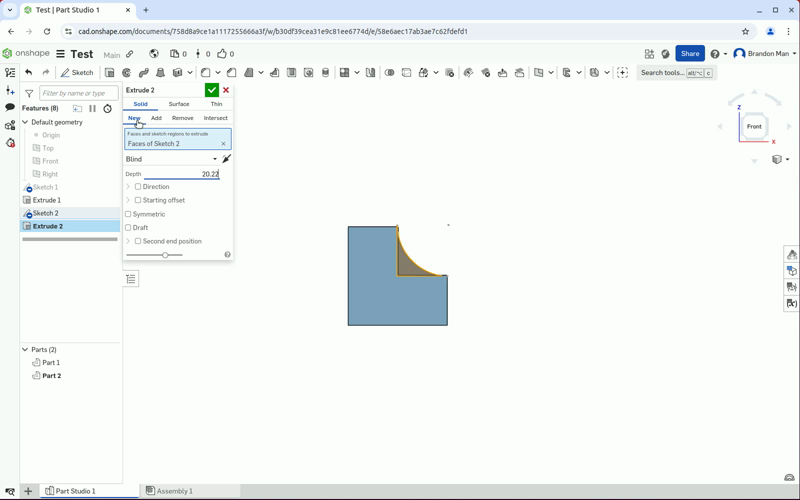
key(enter)
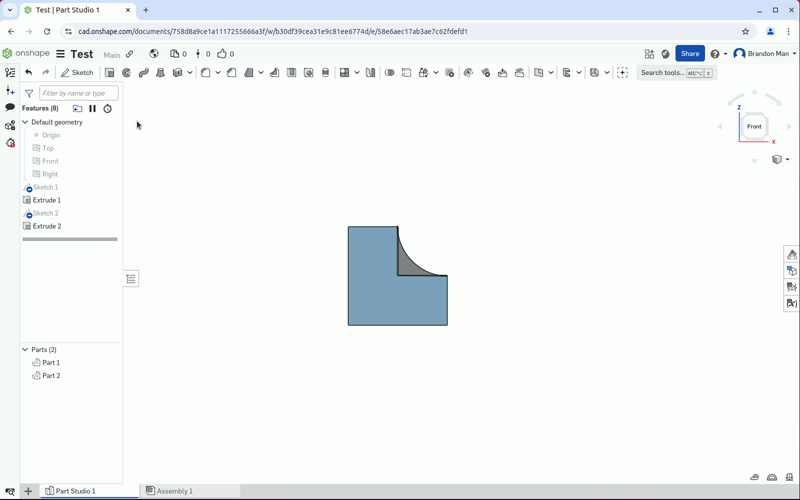
key(shift+h)
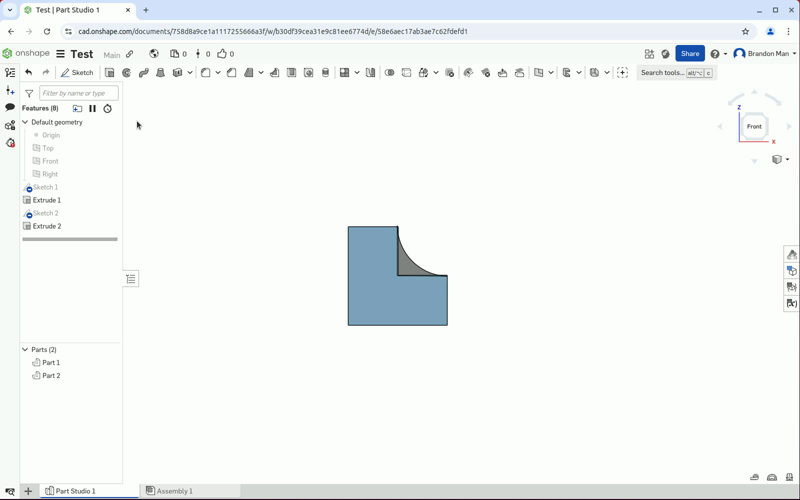
key(shift+h)
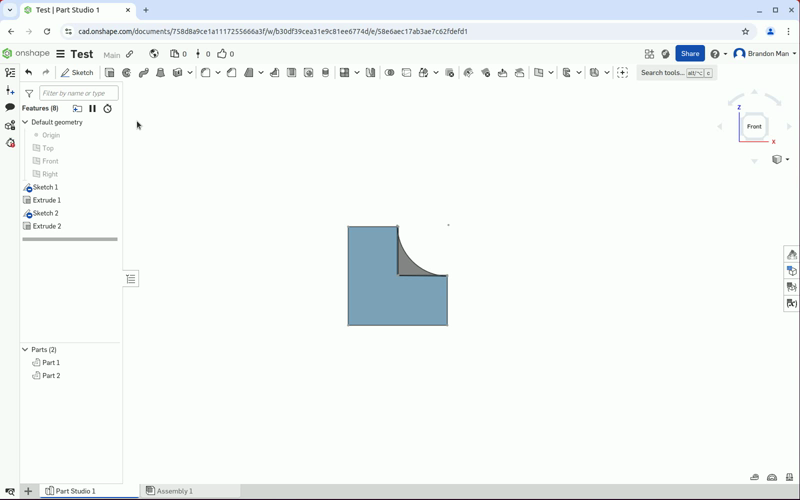
key(shift+7)
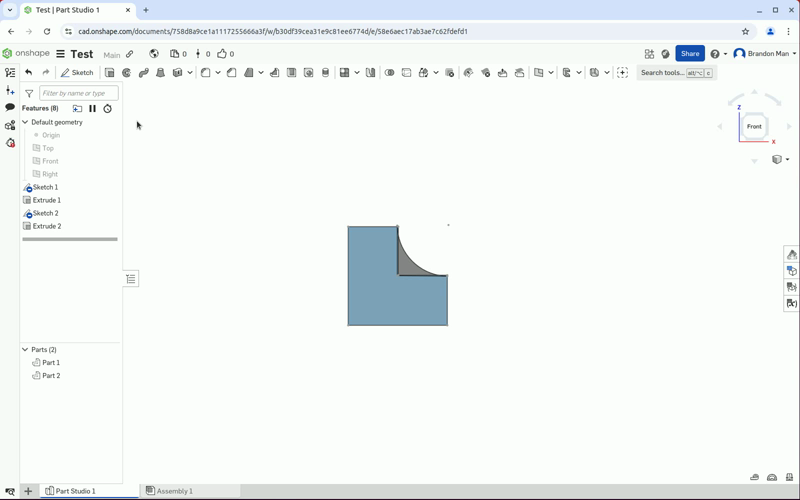
key(left, 2)
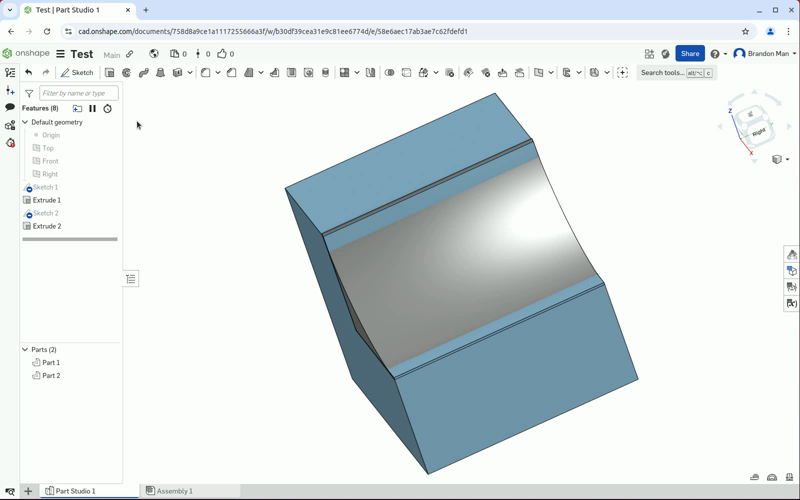
key(down, 2)
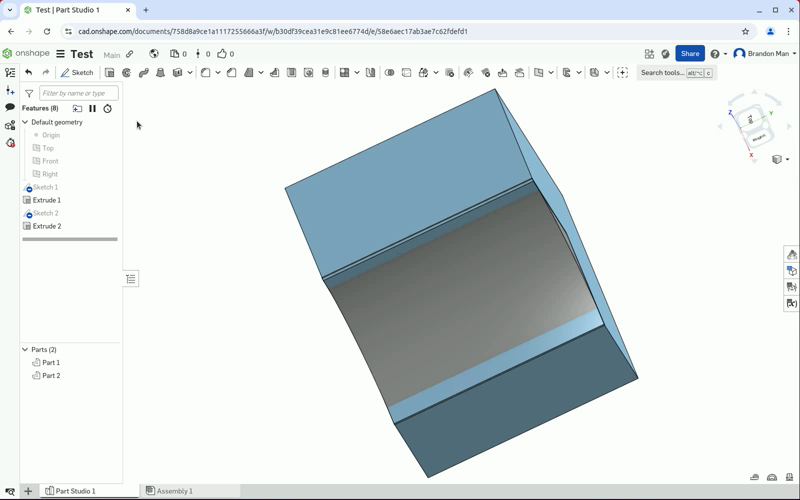
key(up, 2)
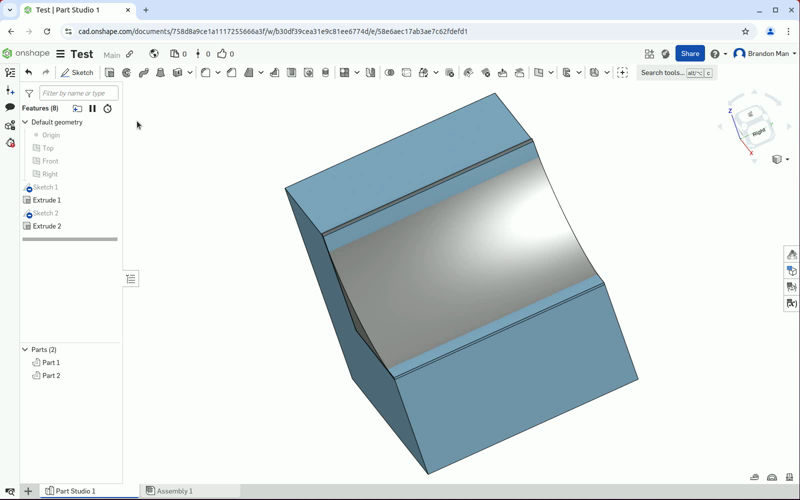
key(right, 2)
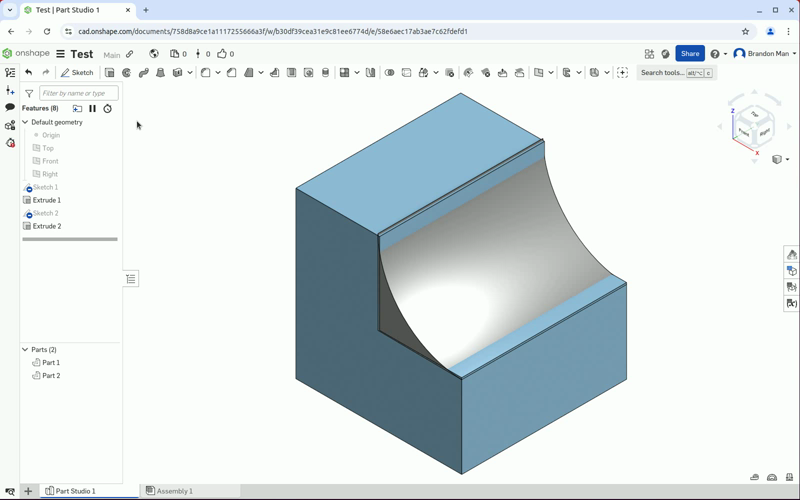
mouse_move(73, 189)
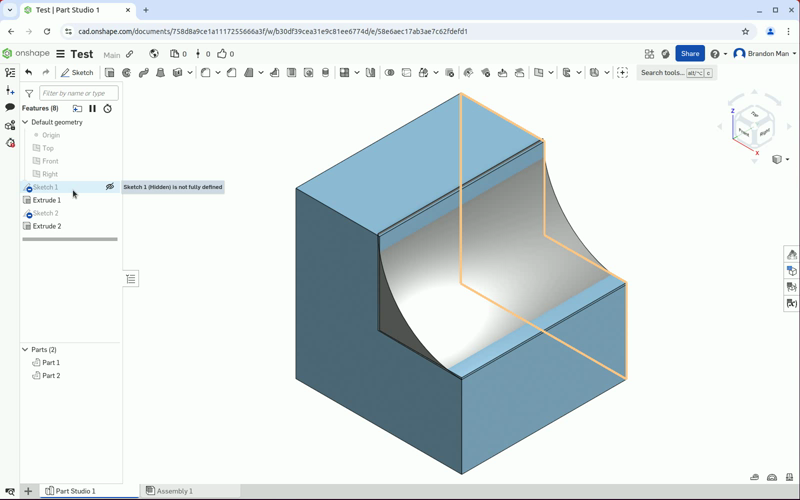
click(73, 189)